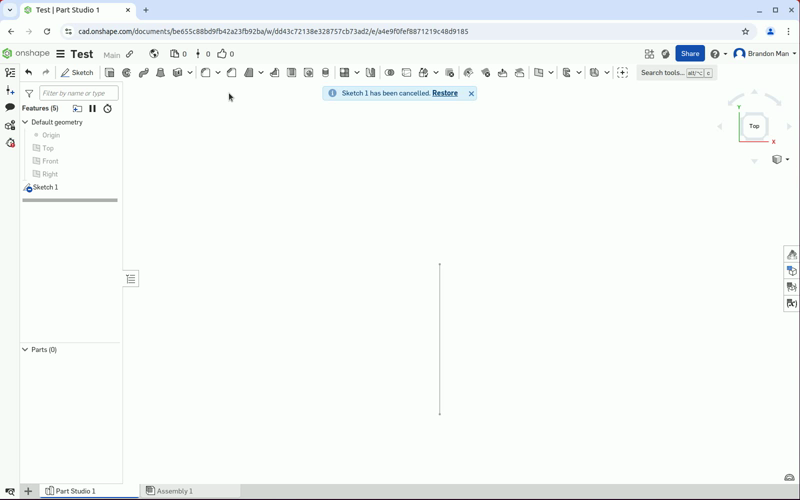
key(shift+h)
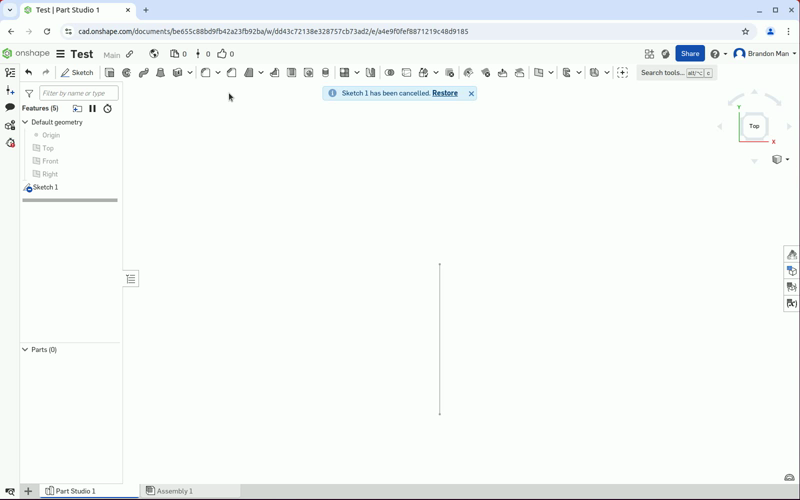
key(shift+s)
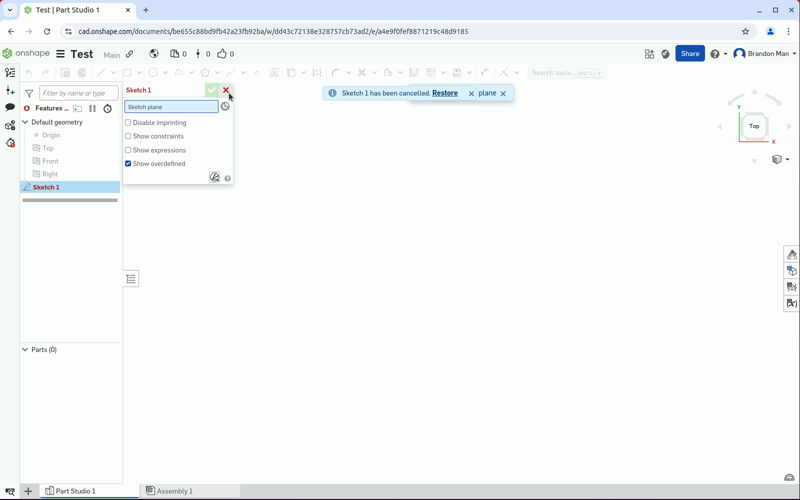
mouse_move(73, 150)
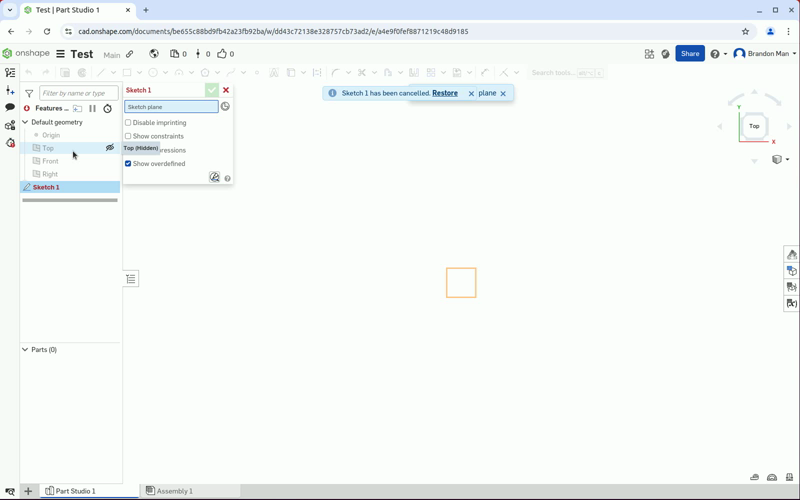
click(73, 150)
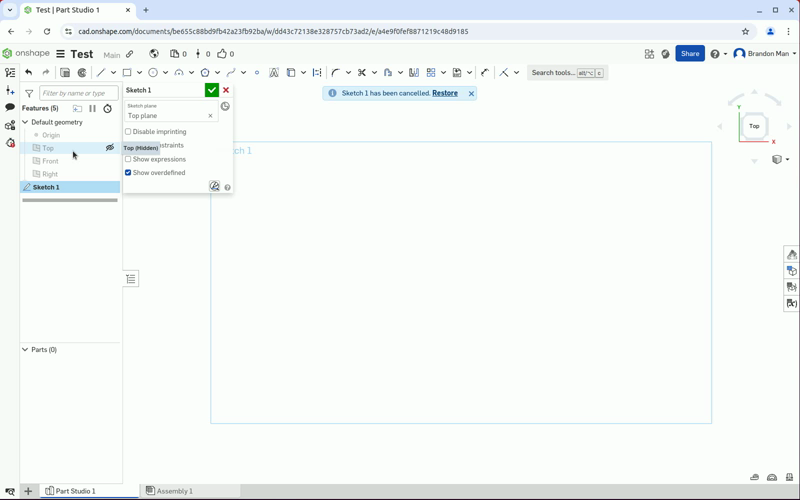
mouse_move(73, 352)
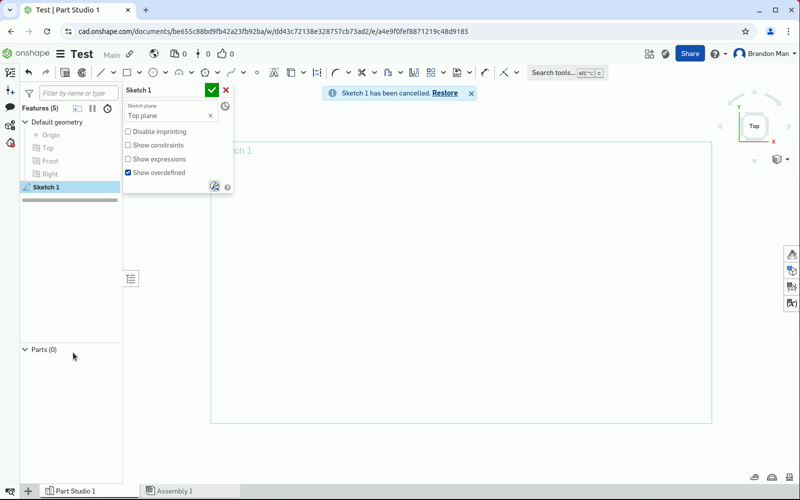
key(y)
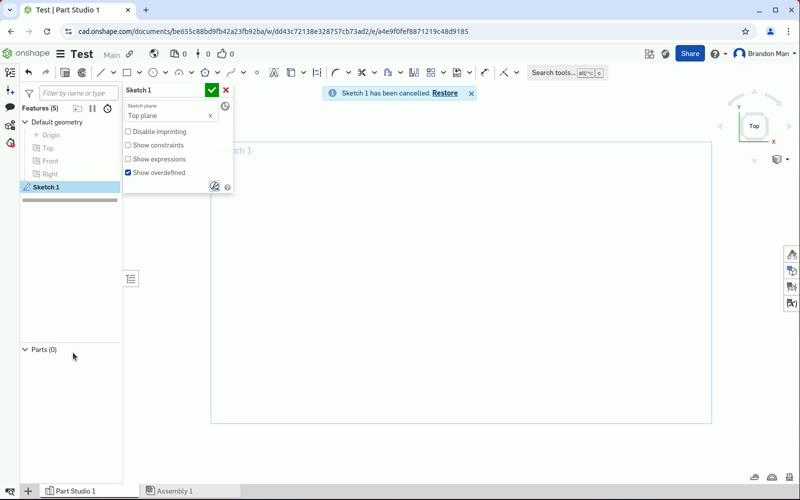
key(c)
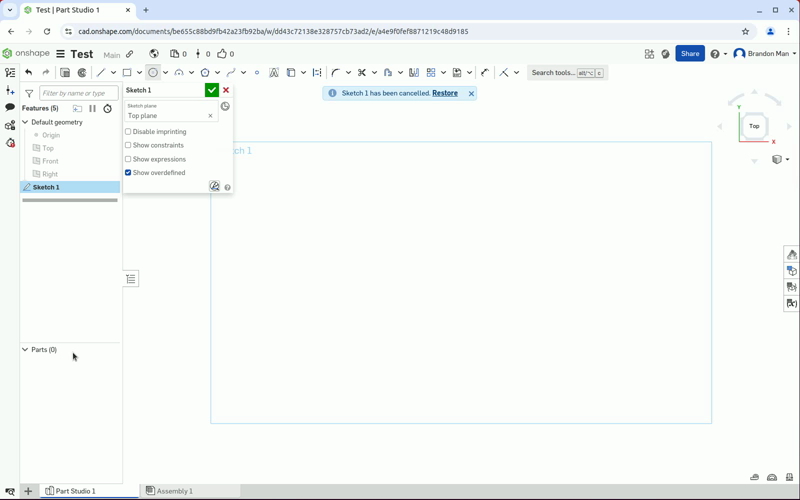
key_down(shift)
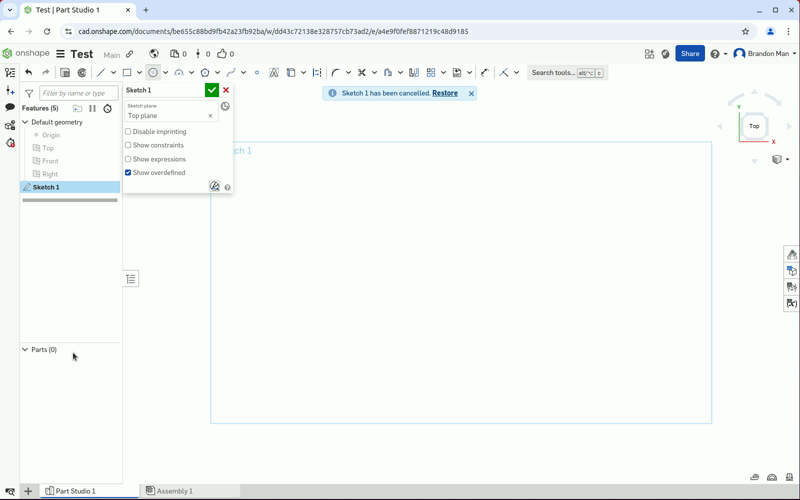
mouse_move(461, 282)
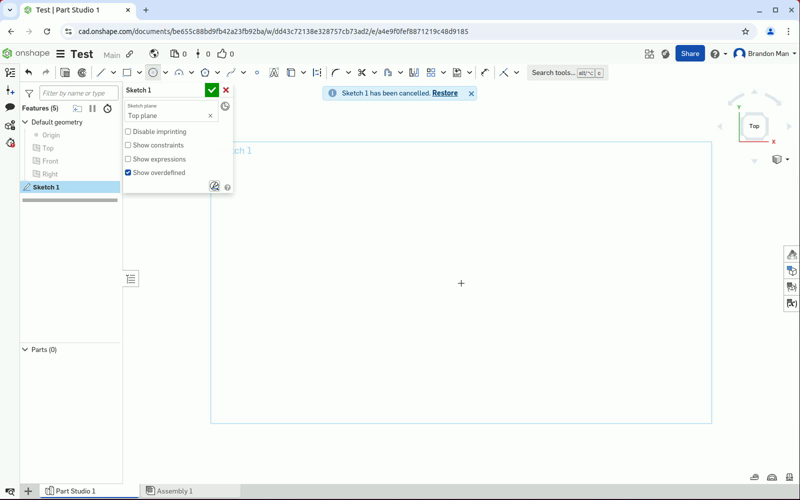
click(461, 282)
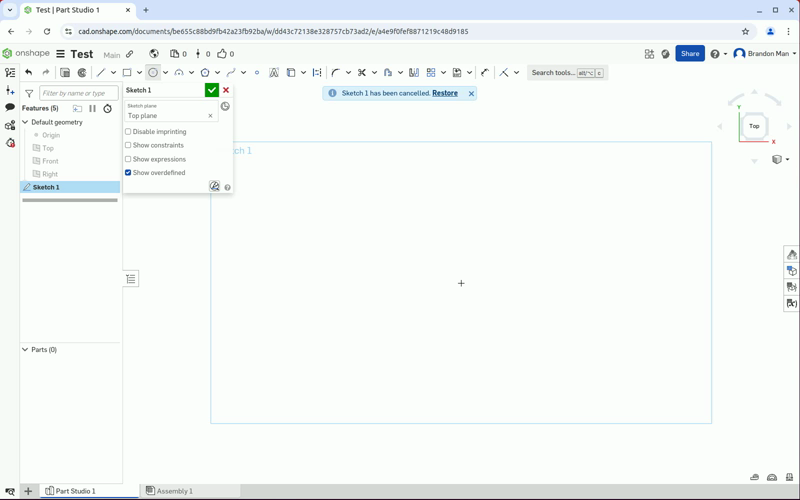
key_up(shift)
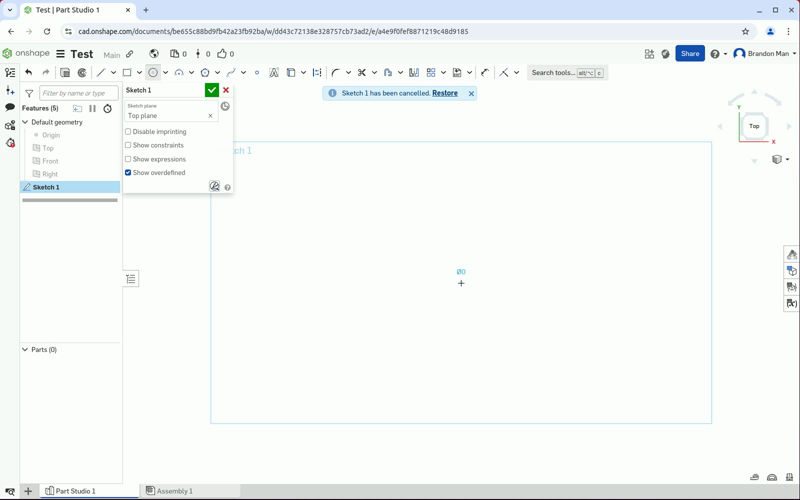
mouse_move(470, 282)
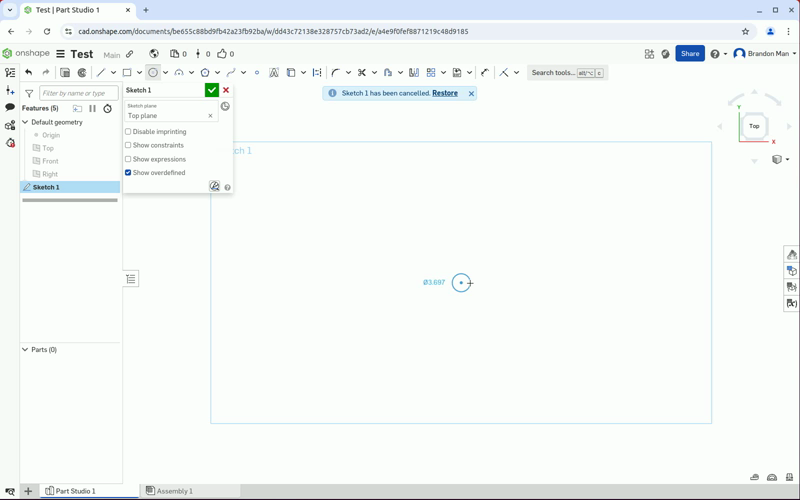
click(470, 282)
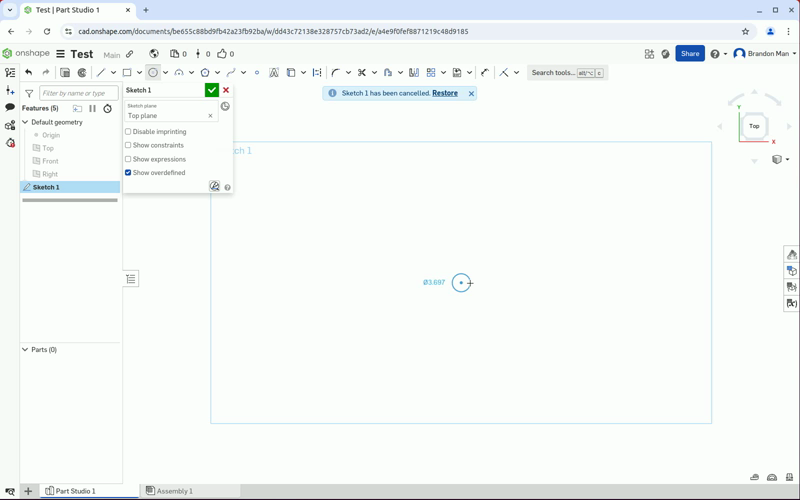
key(esc)
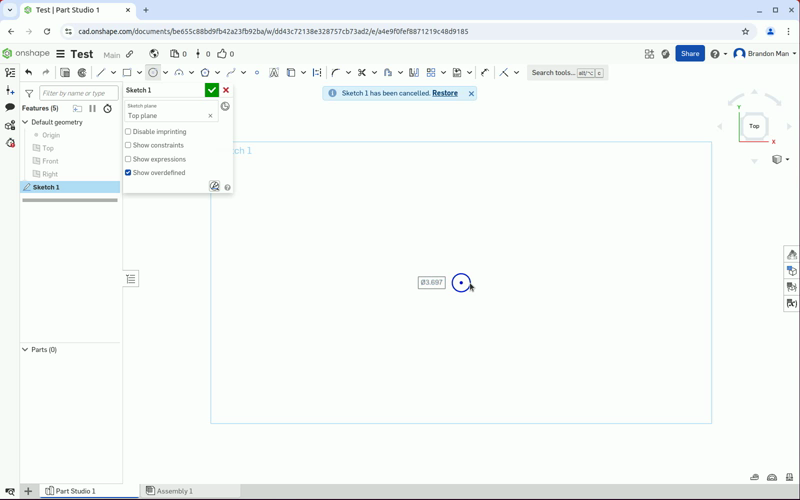
mouse_move(458, 281)
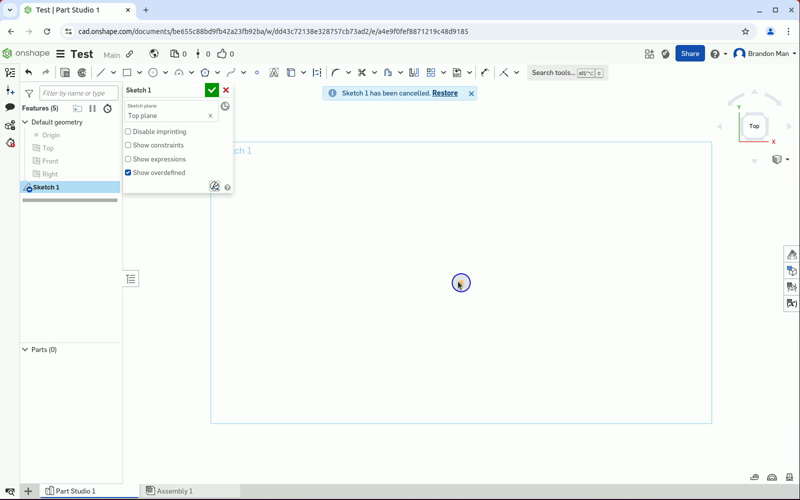
scroll(6)
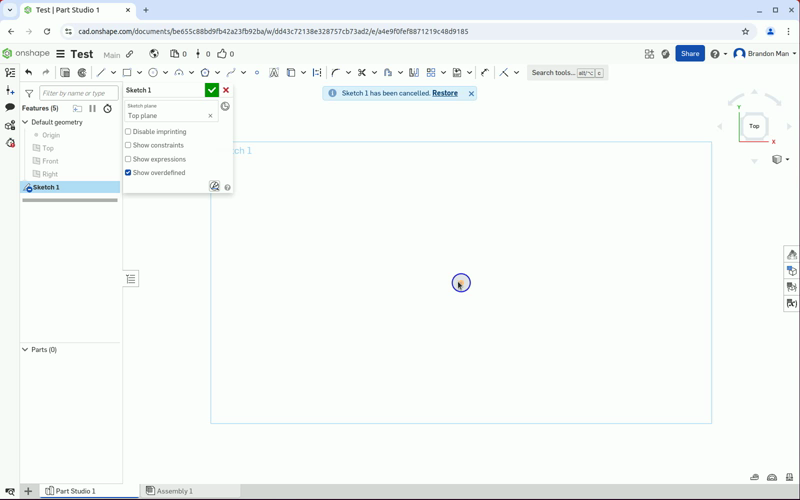
scroll(6)
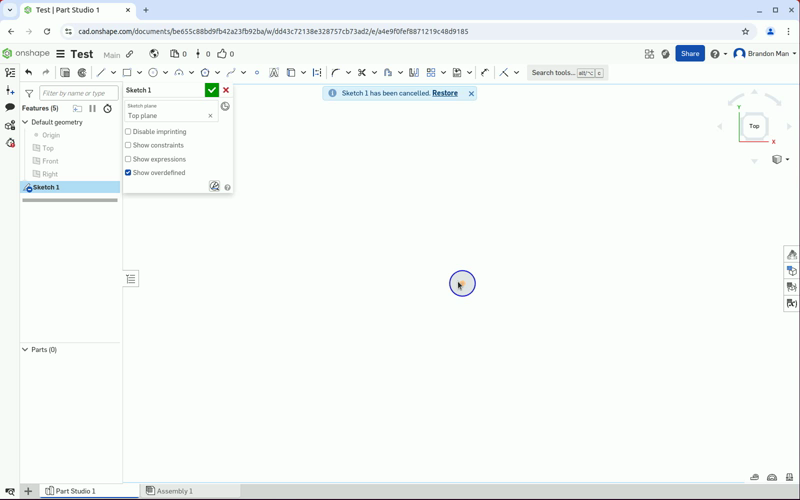
scroll(6)
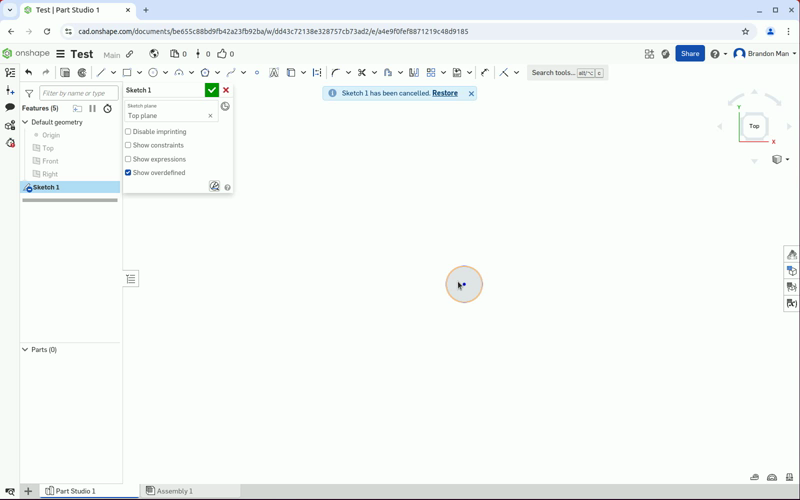
scroll(6)
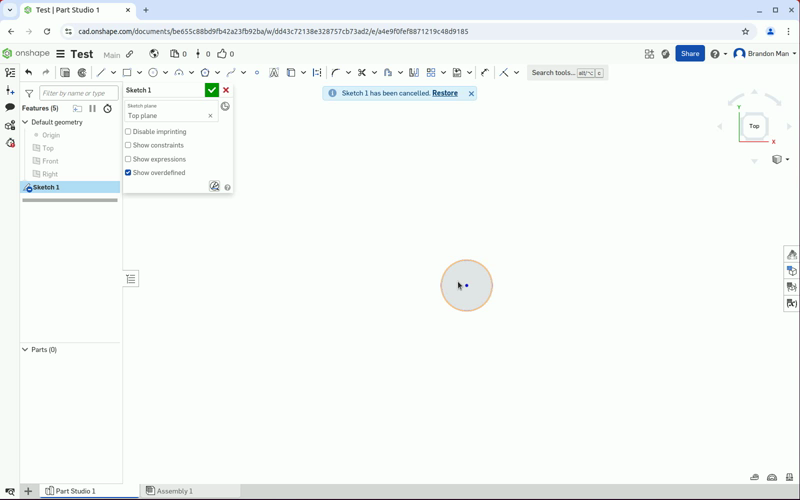
scroll(6)
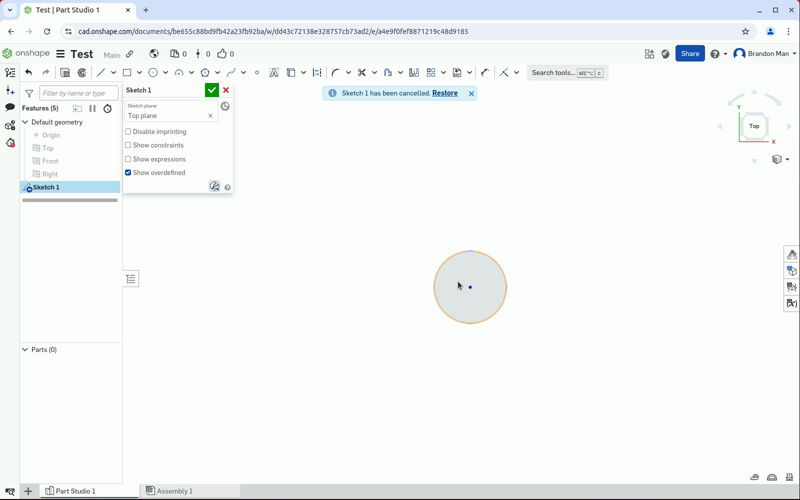
scroll(6)
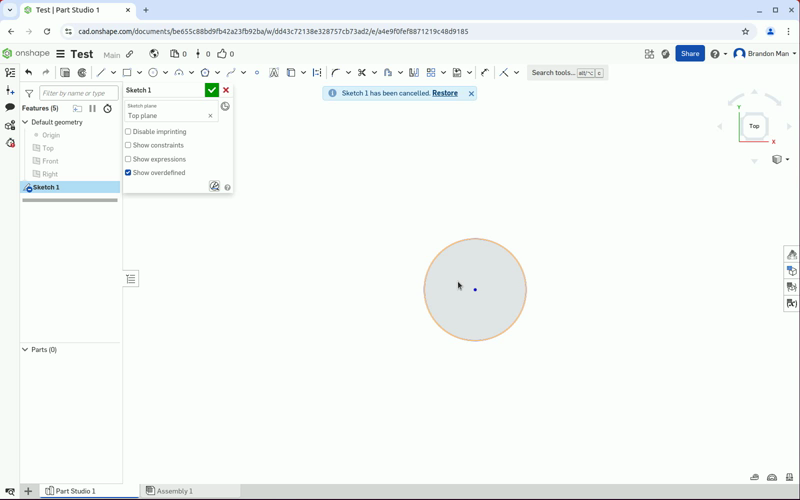
scroll(6)
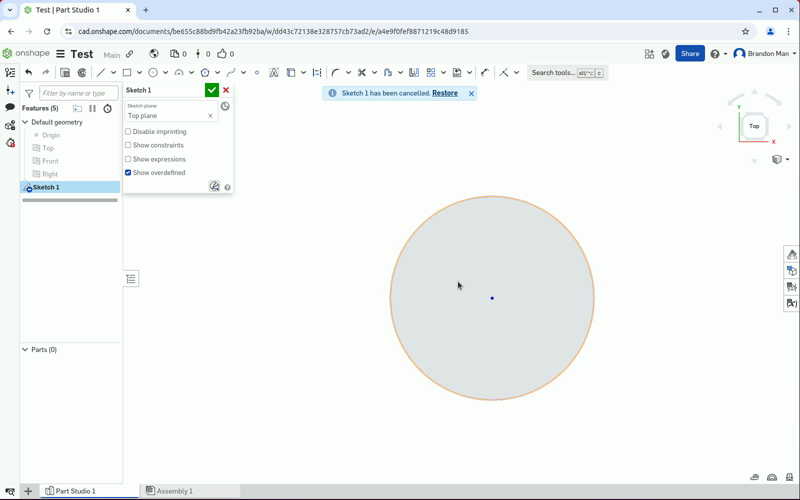
click(458, 281)
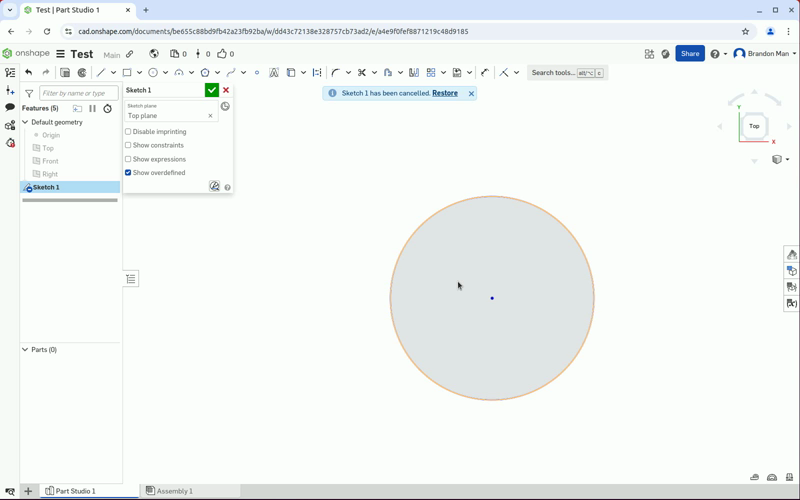
scroll(-6)
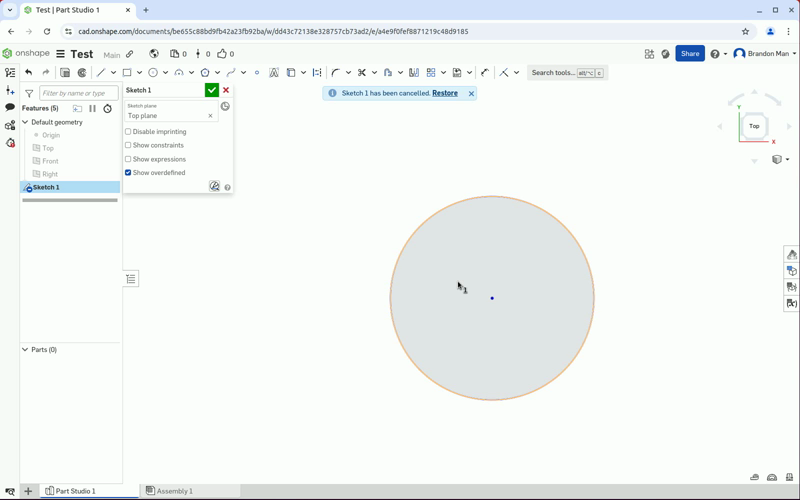
scroll(-6)
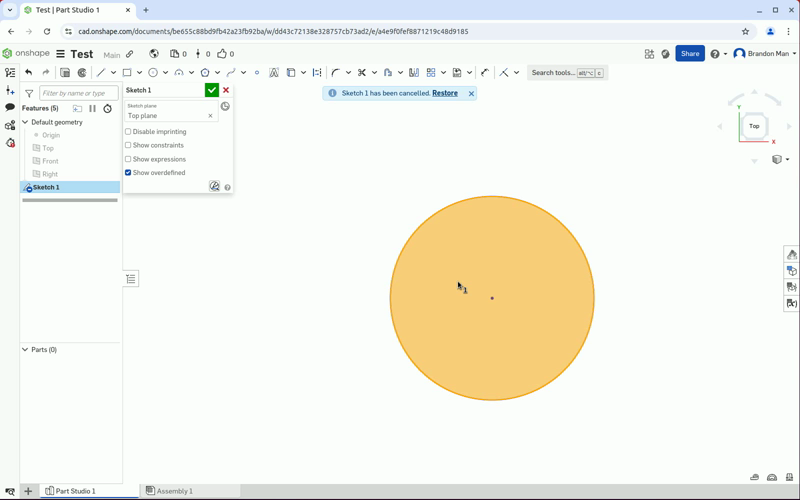
scroll(-6)
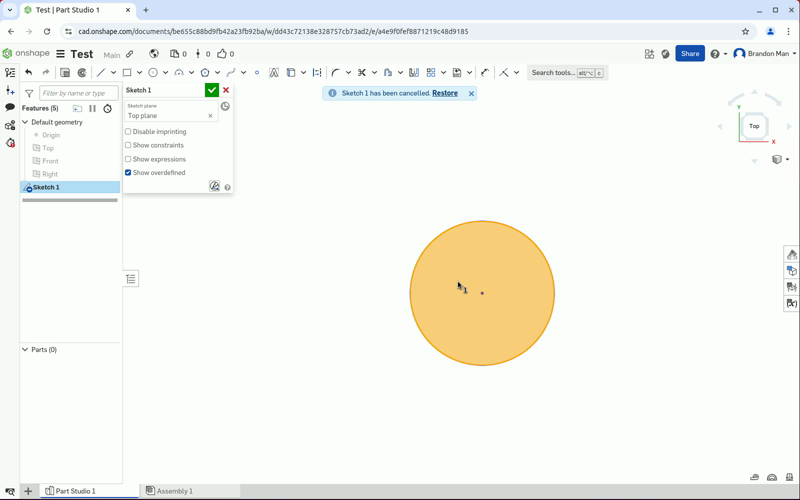
scroll(-6)
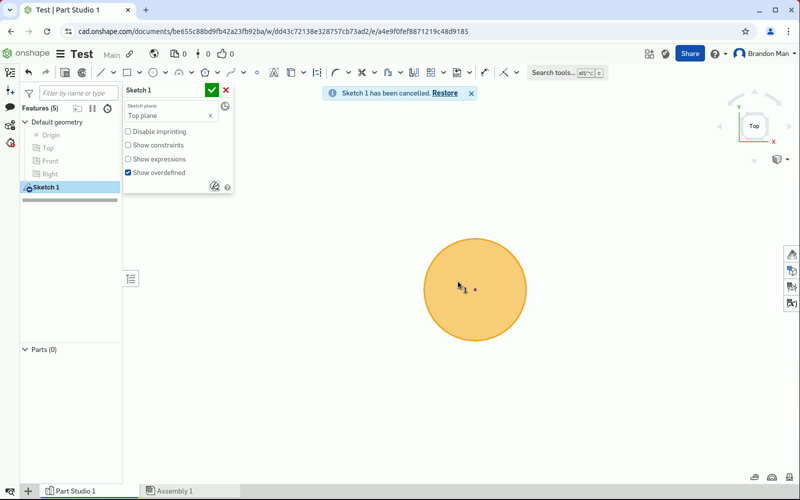
scroll(-6)
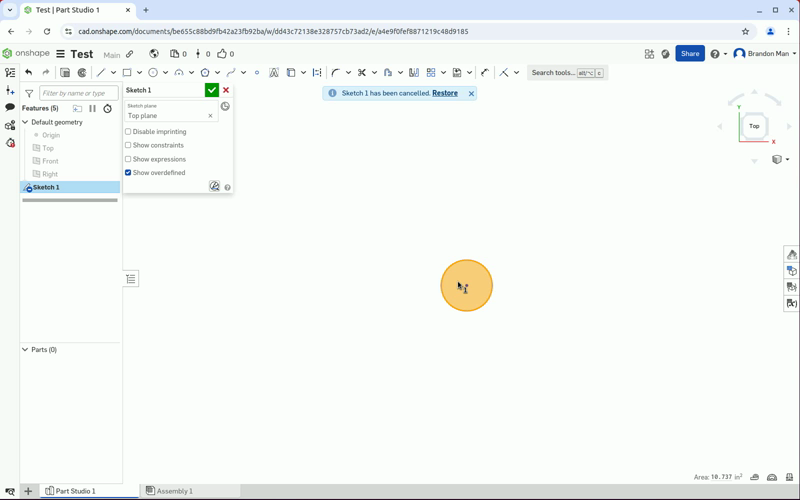
scroll(-6)
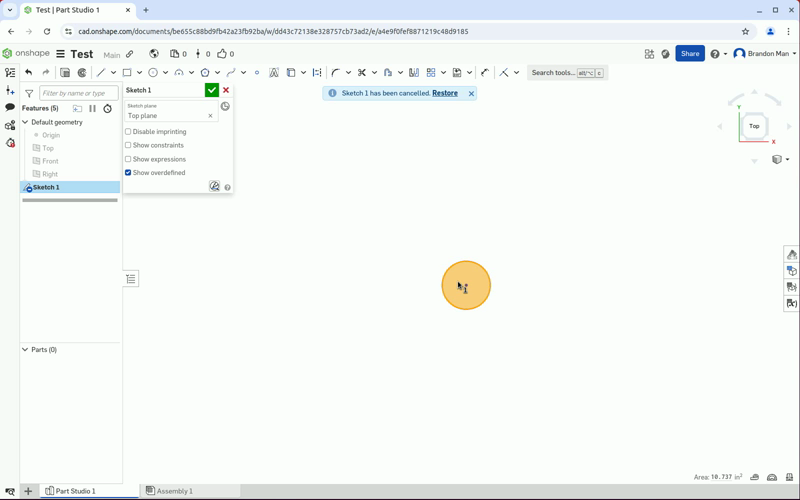
scroll(-6)
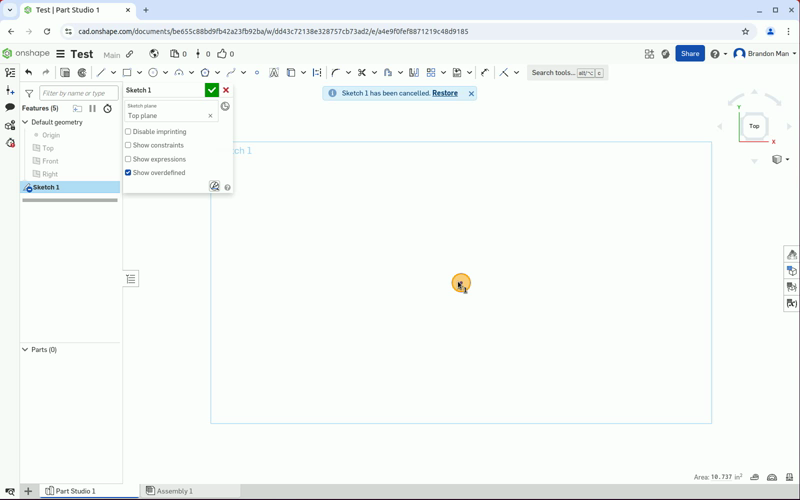
mouse_move(73, 352)
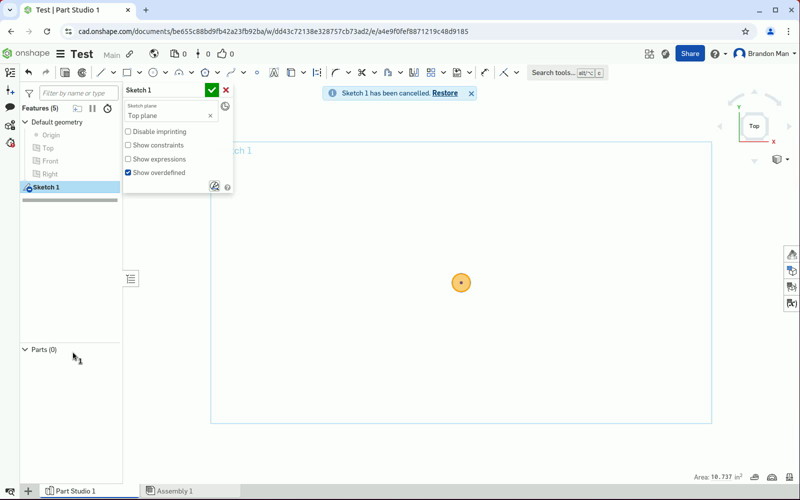
key(shift+y)
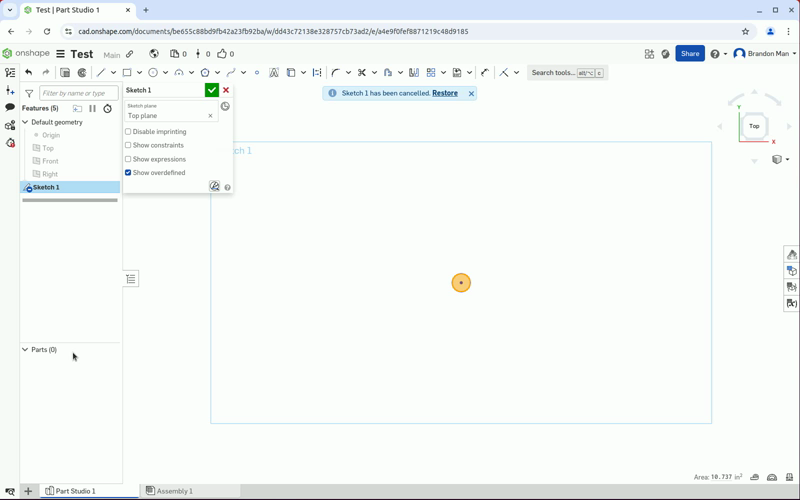
key(shift+e)
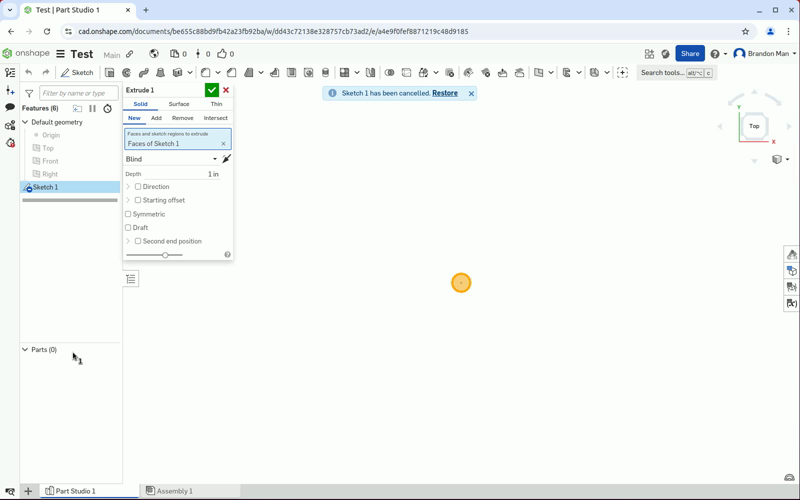
mouse_move(143, 106)
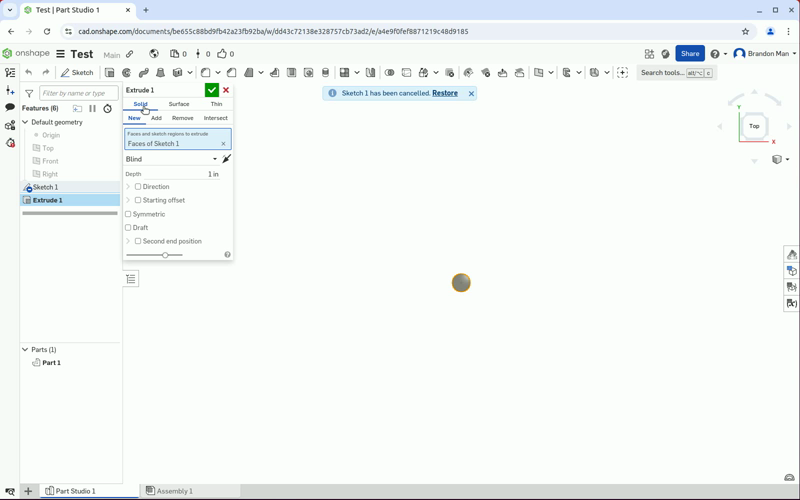
click(143, 106)
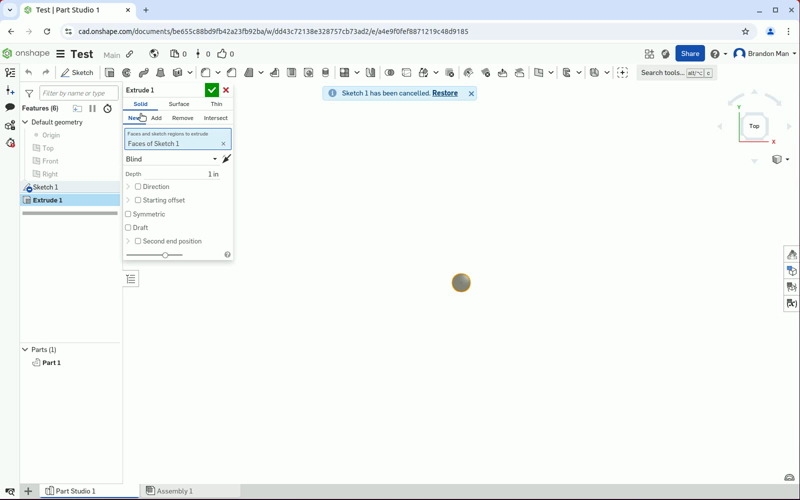
mouse_move(137, 120)
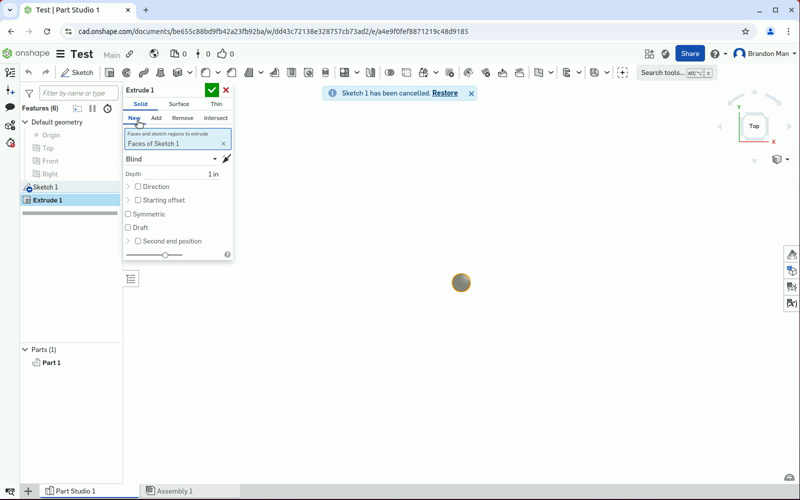
click(137, 120)
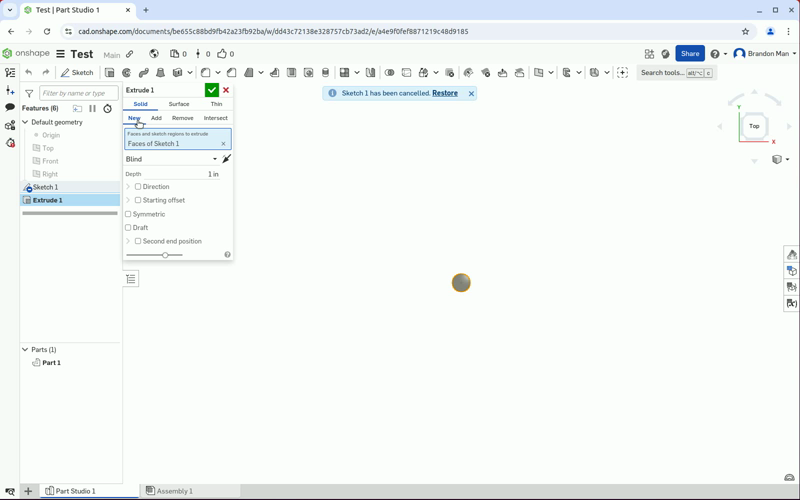
key(tab, 4)
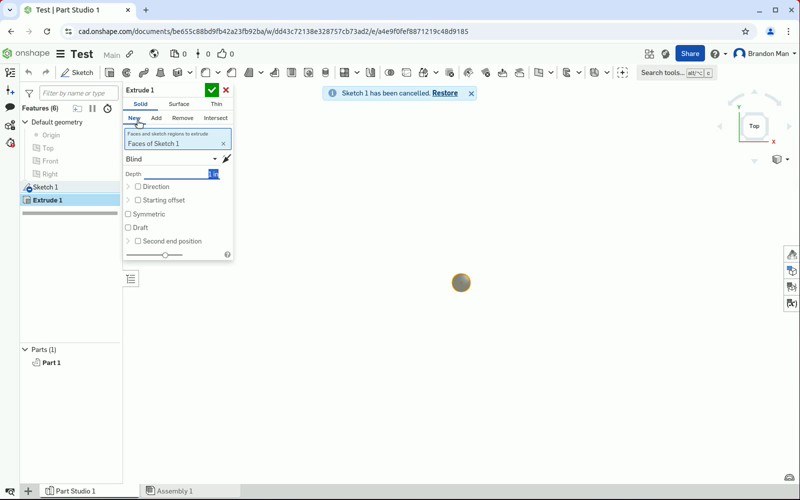
text(2.407)
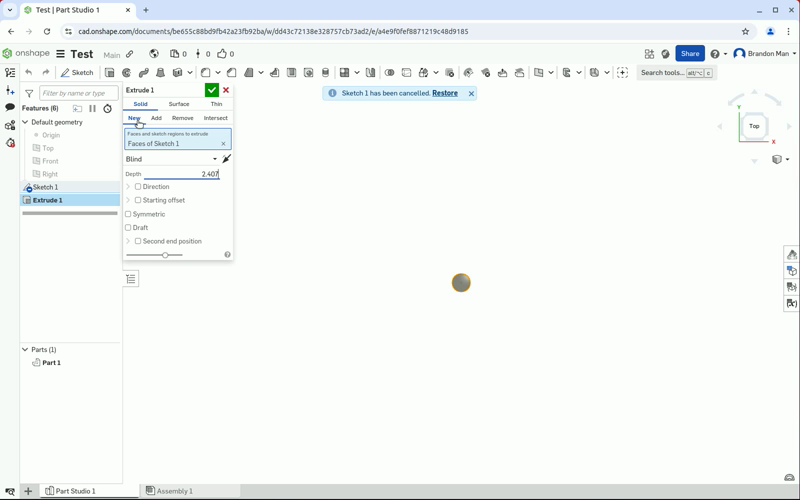
key(enter)
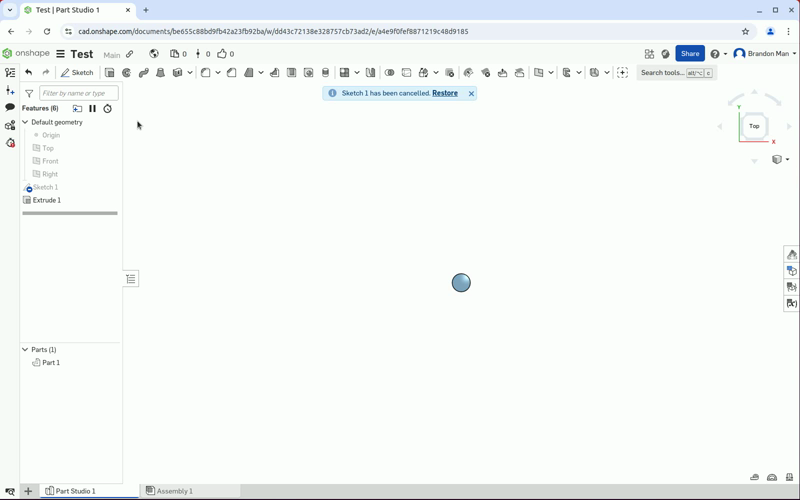
key(shift+h)
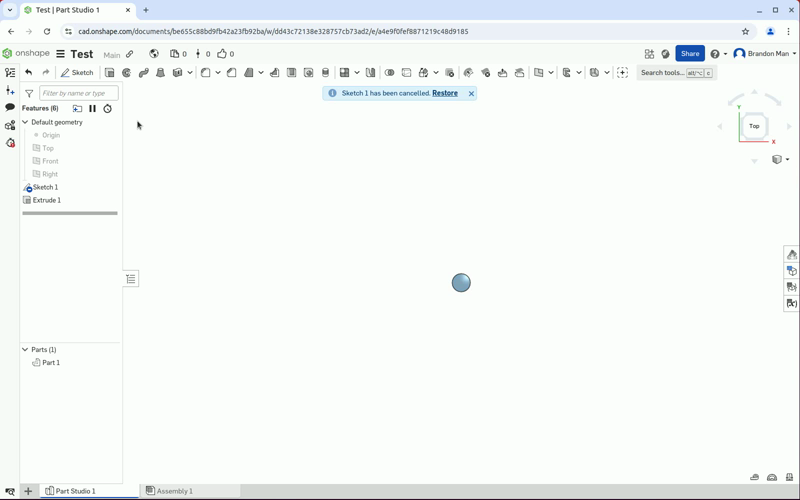
key(shift+h)
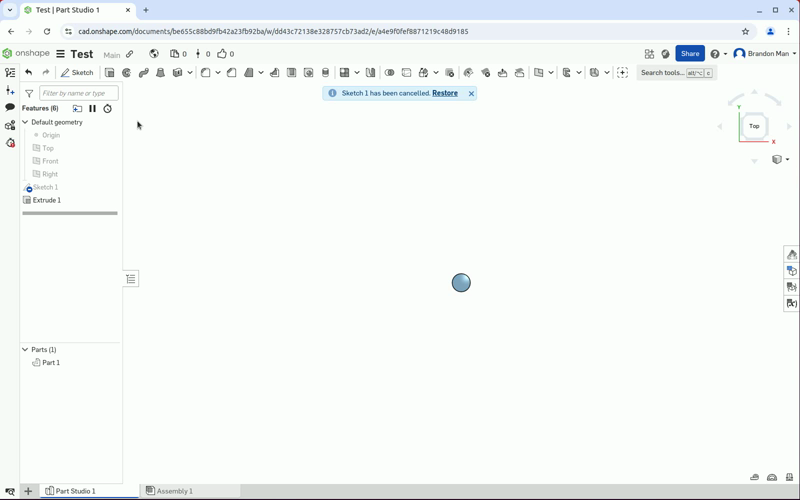
mouse_move(73, 189)
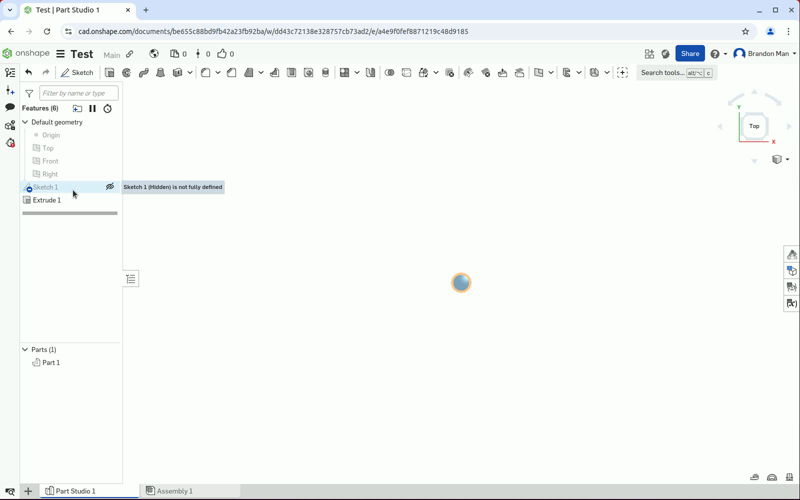
click(73, 189)
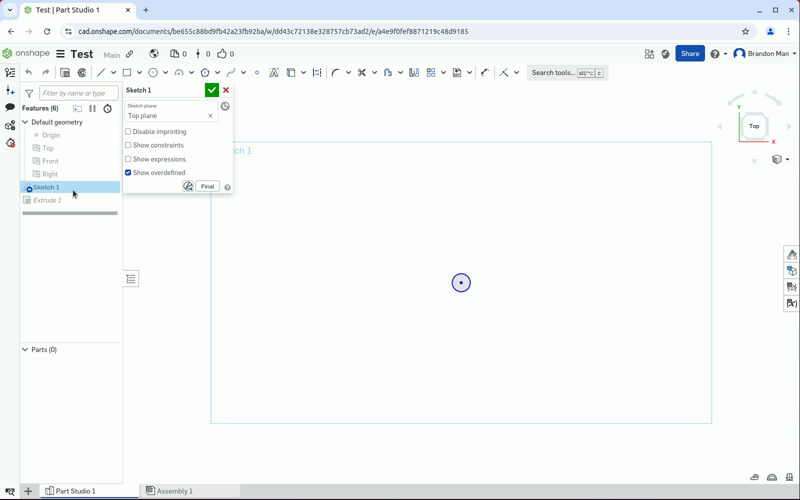
mouse_move(229, 92)
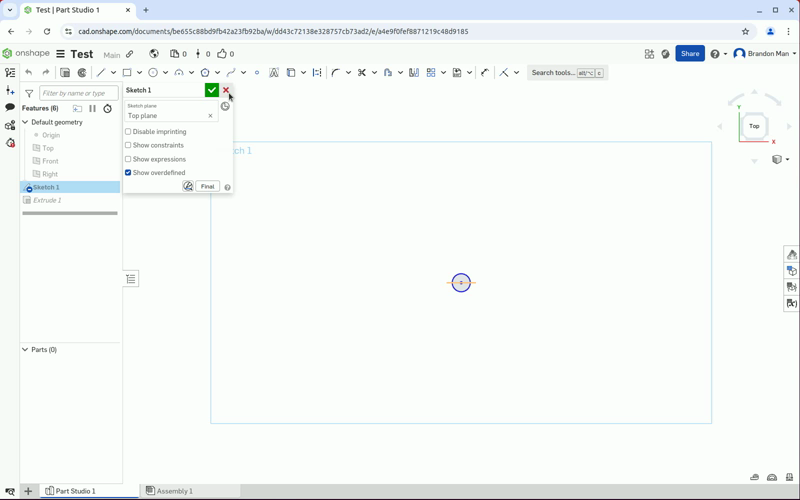
click(229, 92)
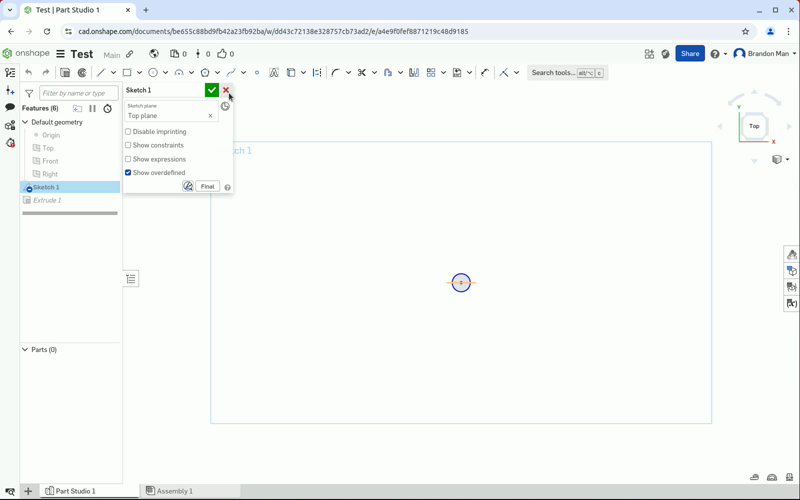
key(shift+s)
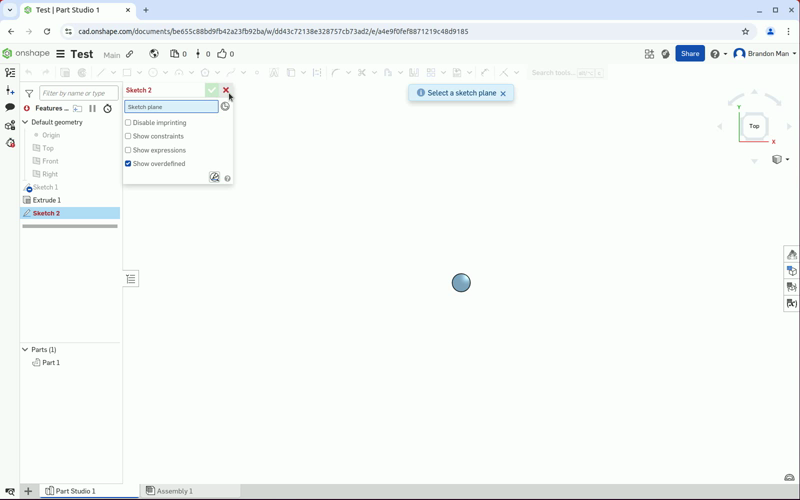
mouse_move(73, 150)
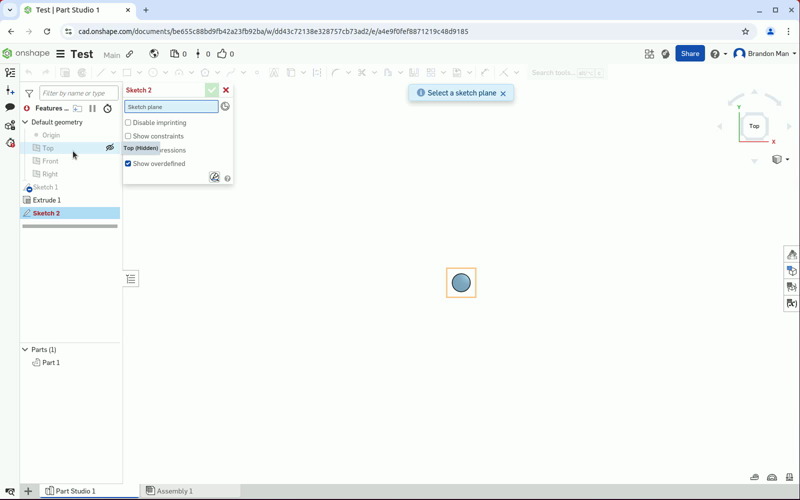
click(73, 150)
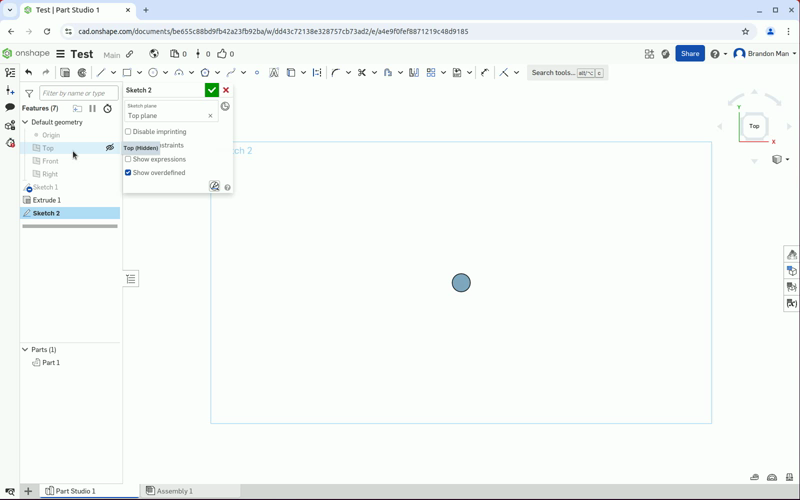
mouse_move(73, 352)
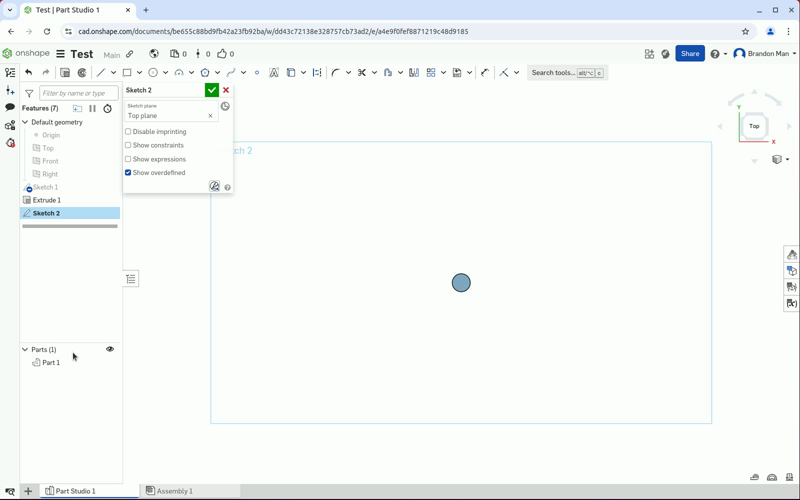
key(y)
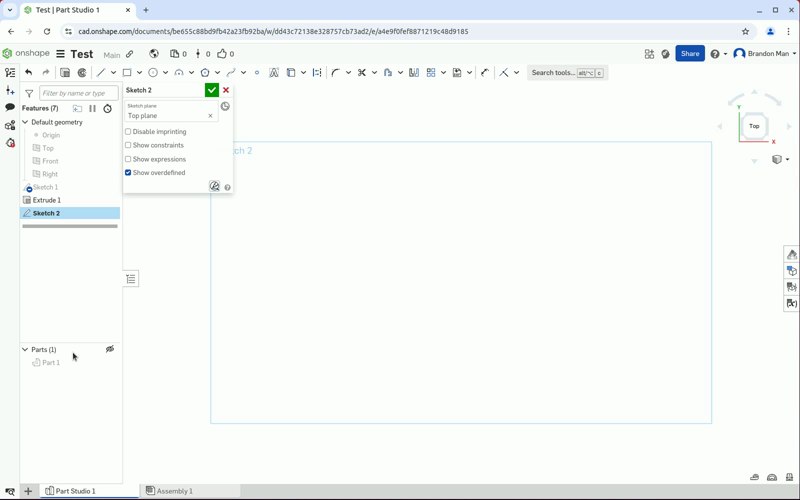
key(l)
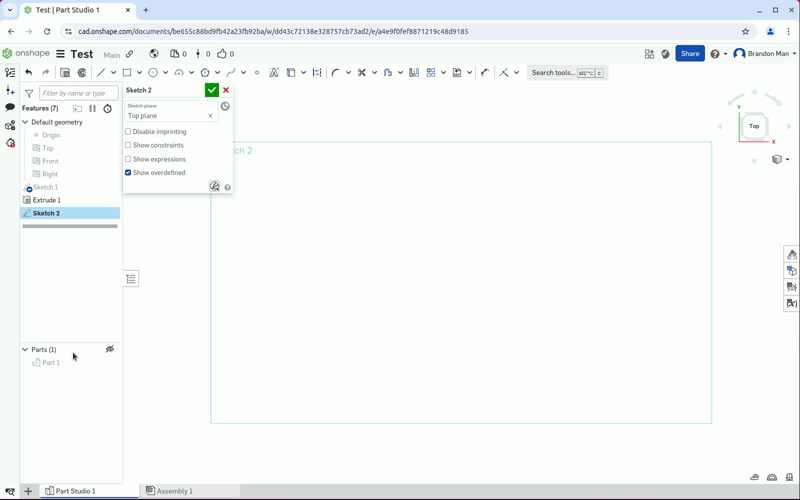
key_down(shift)
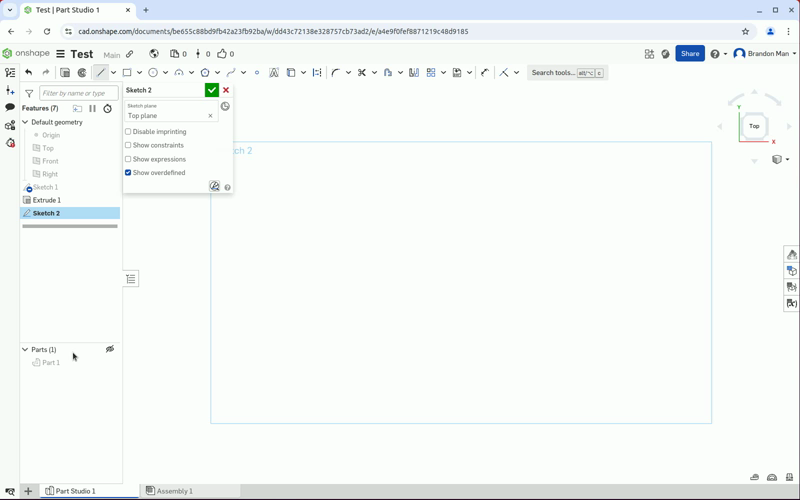
mouse_move(444, 282)
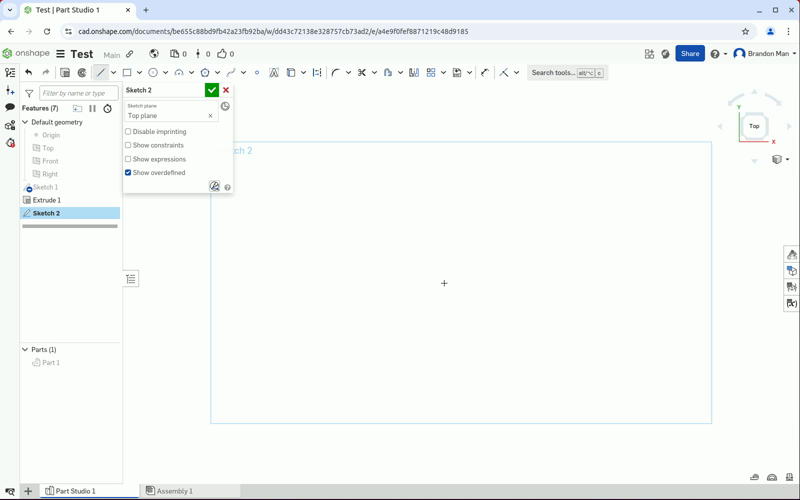
click(444, 282)
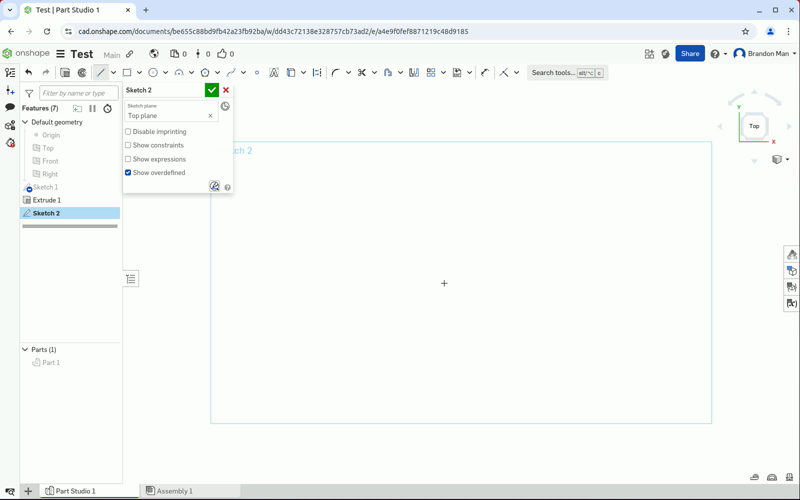
key_up(shift)
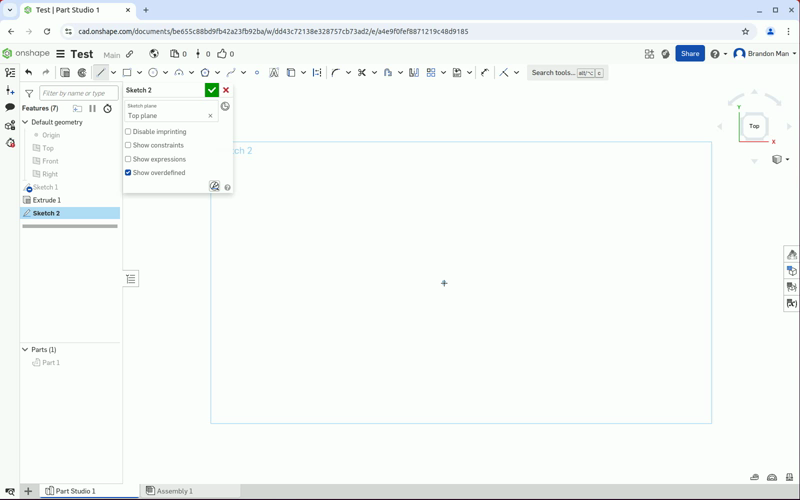
key_down(shift)
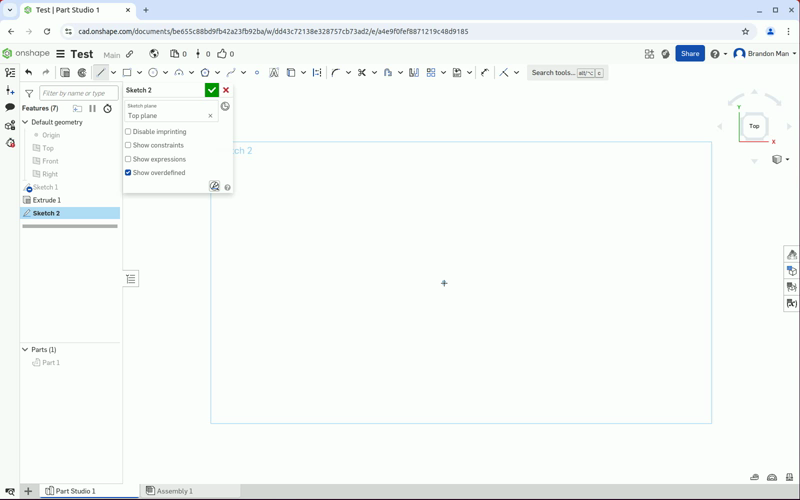
mouse_move(474, 282)
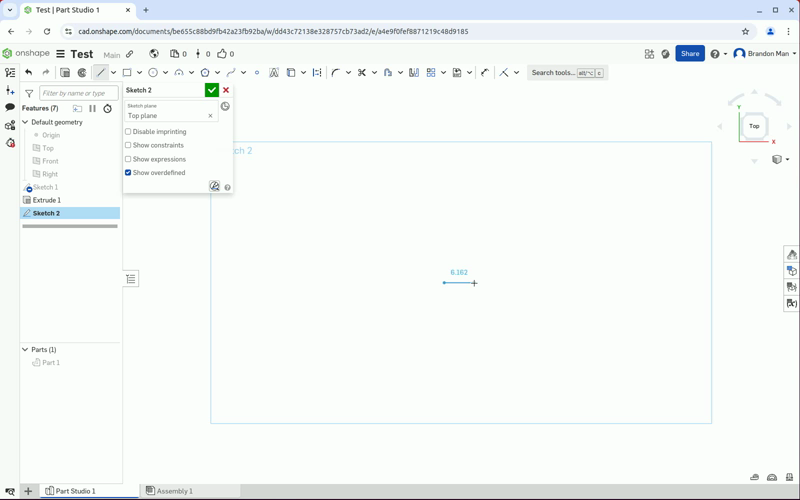
mouse_move(453, 297)
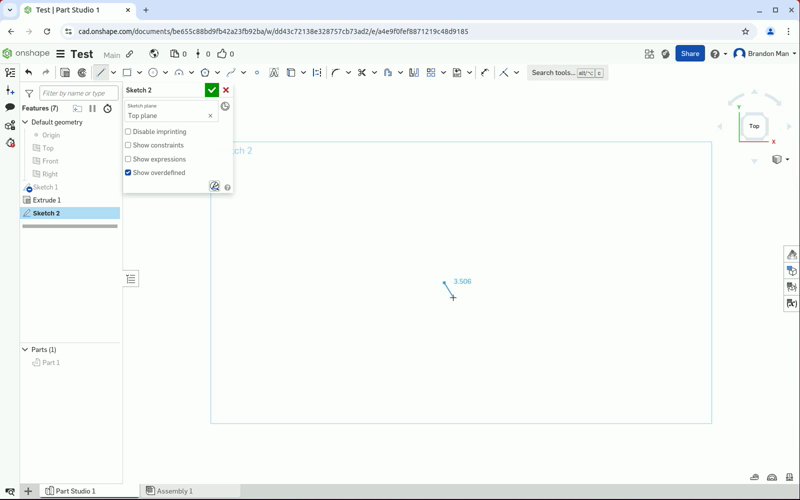
click(453, 297)
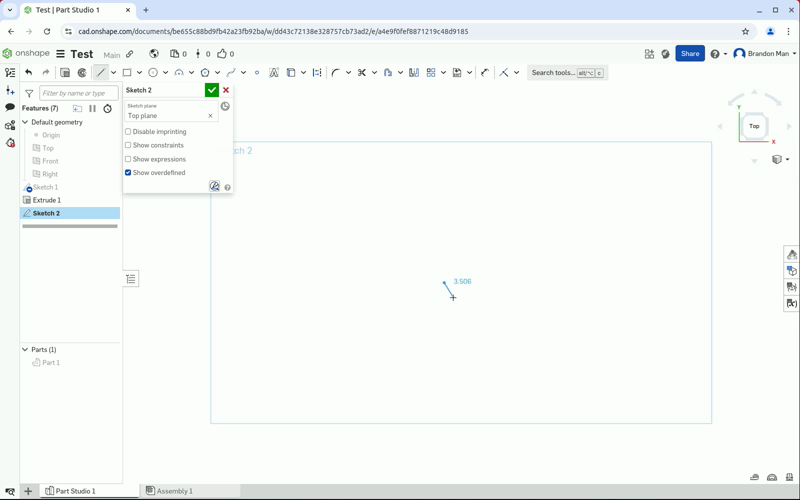
key_up(shift)
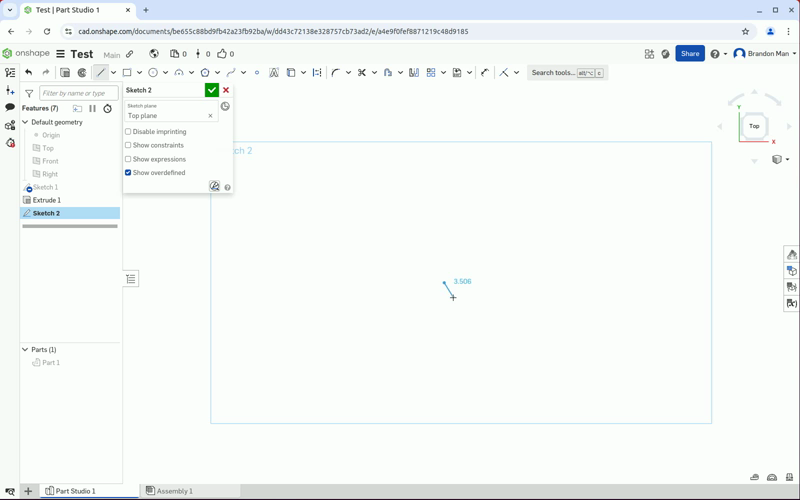
key_down(shift)
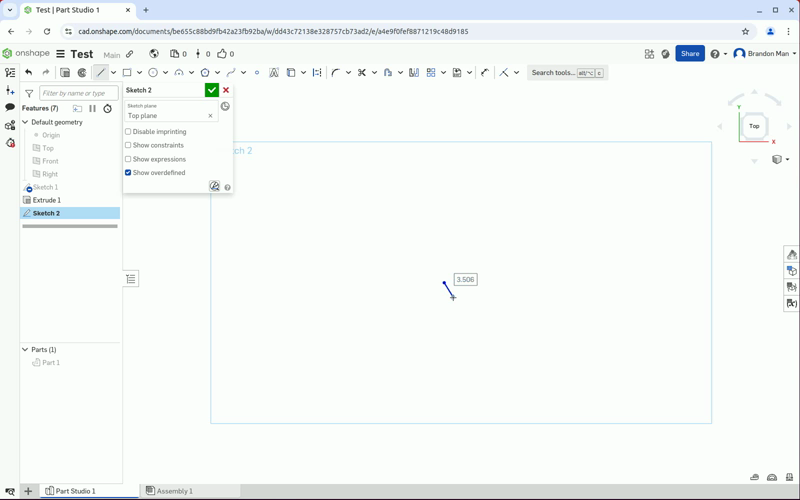
mouse_move(483, 297)
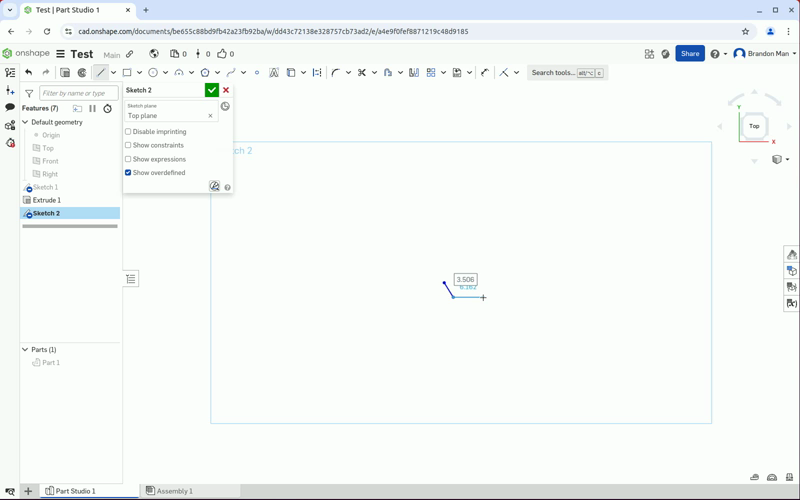
mouse_move(469, 297)
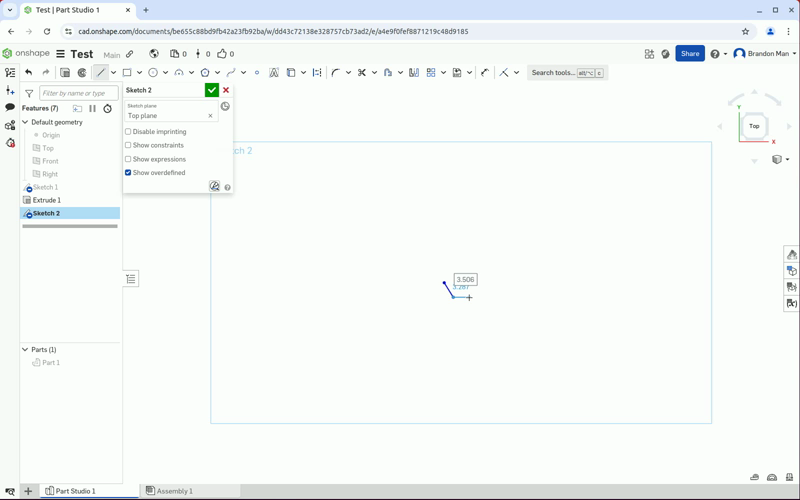
click(469, 297)
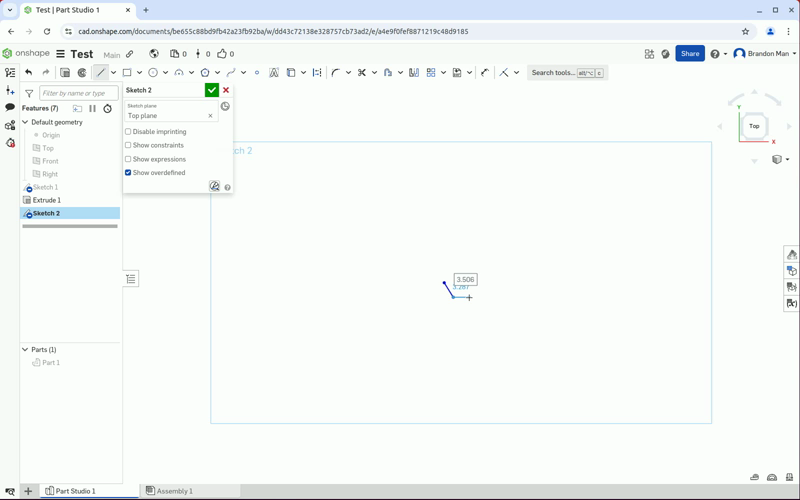
key_up(shift)
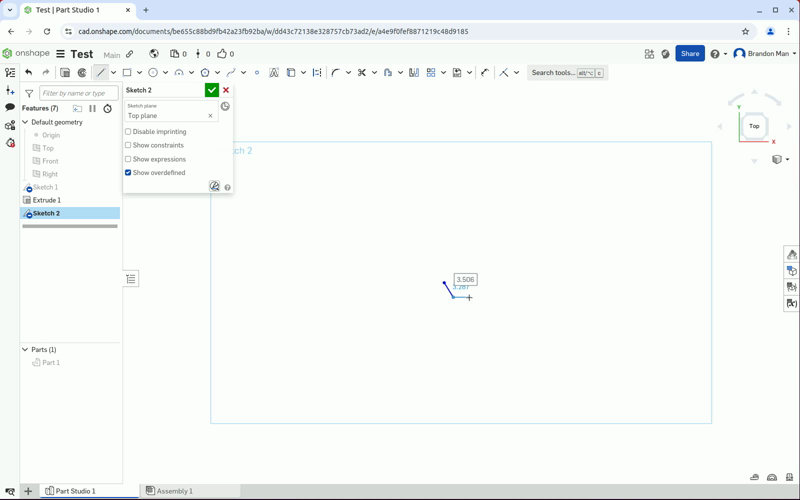
key_down(shift)
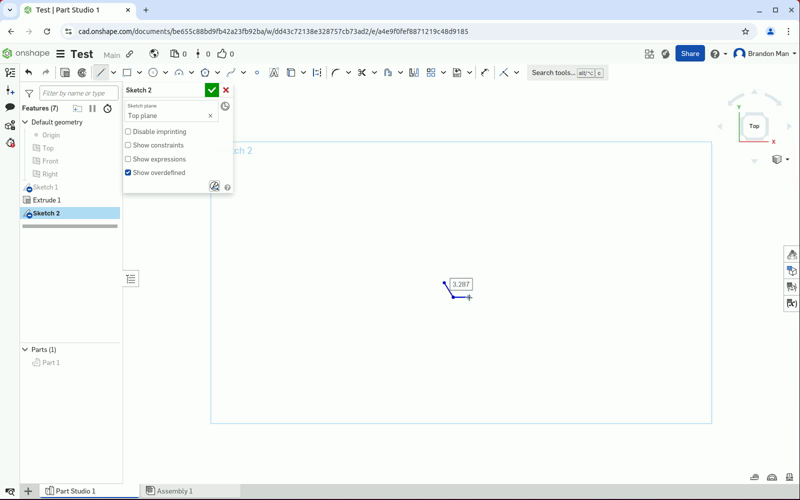
mouse_move(499, 297)
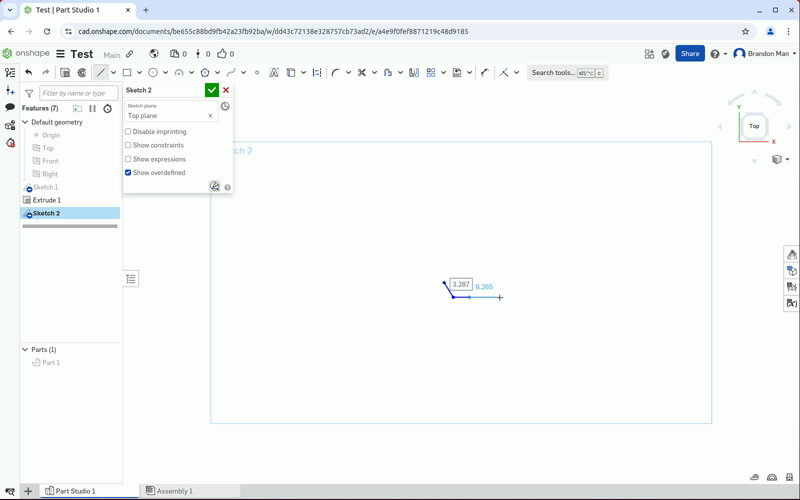
mouse_move(478, 282)
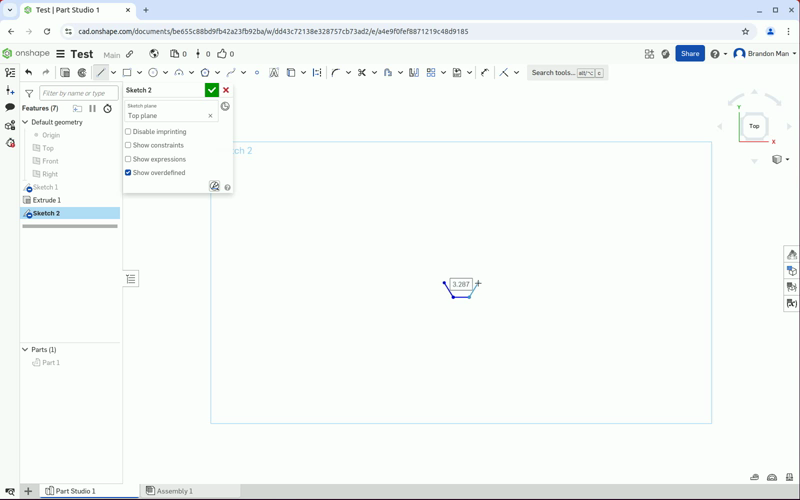
click(478, 282)
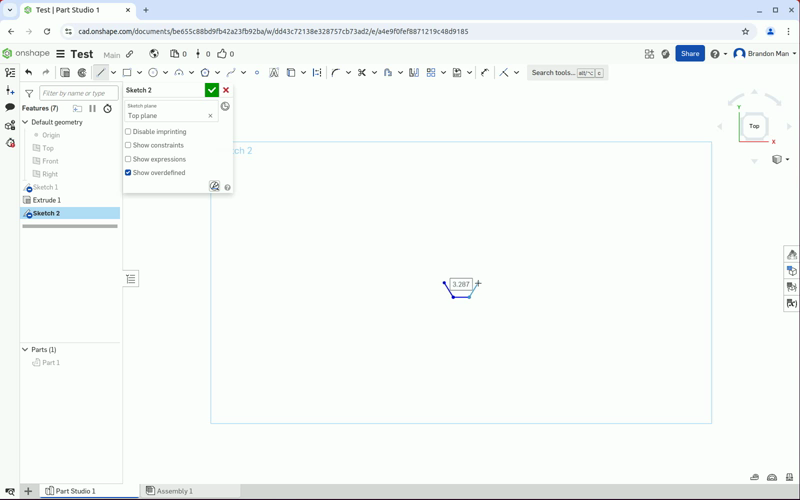
key_up(shift)
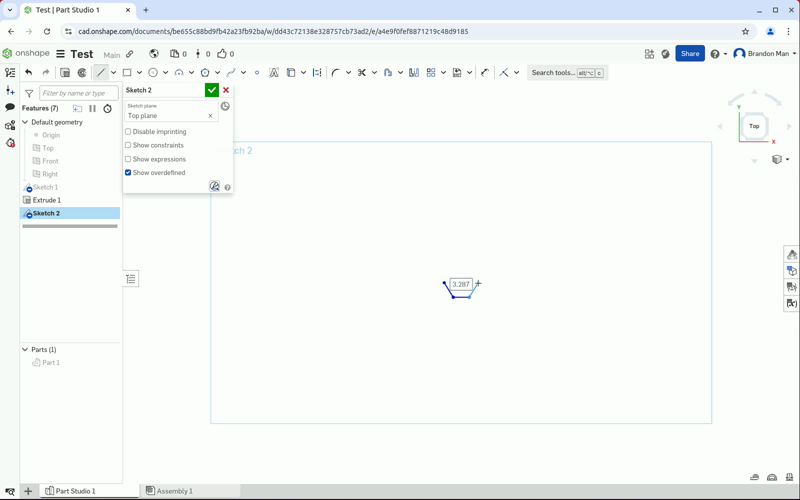
key_down(shift)
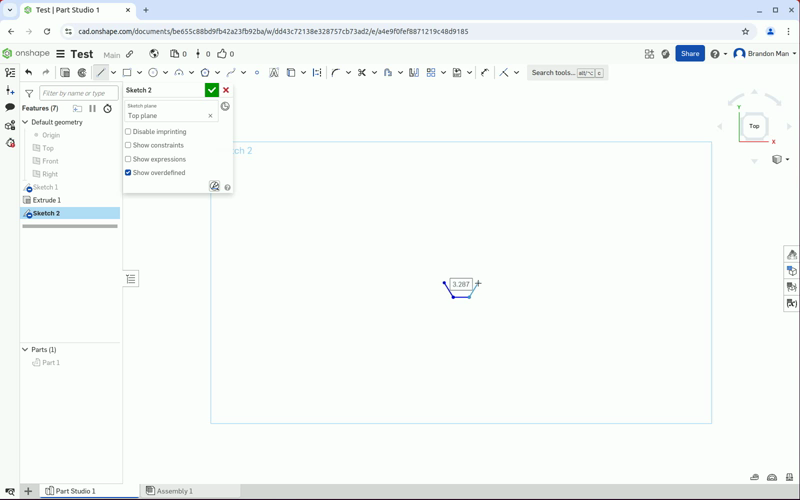
mouse_move(508, 282)
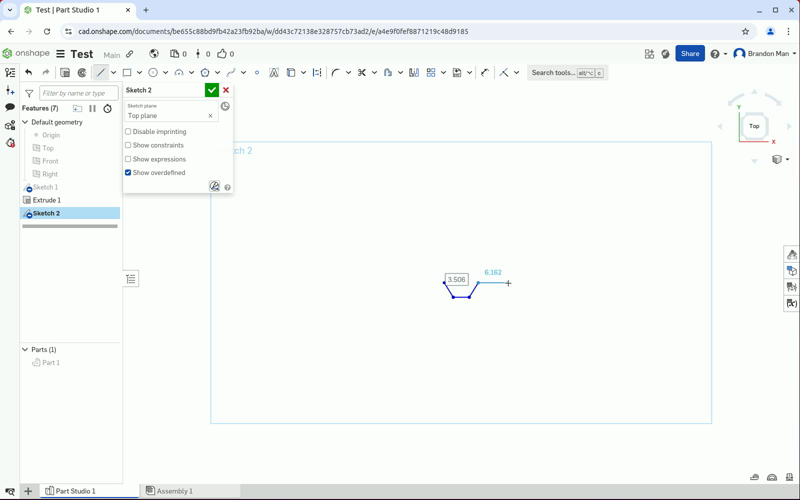
mouse_move(469, 268)
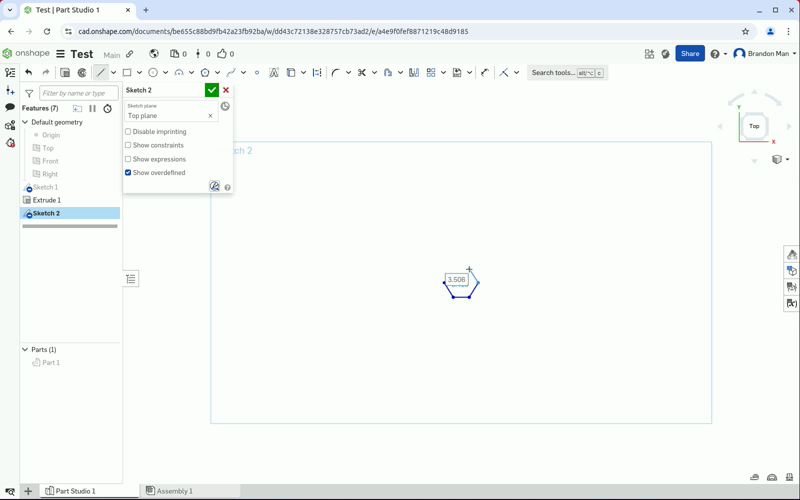
click(469, 268)
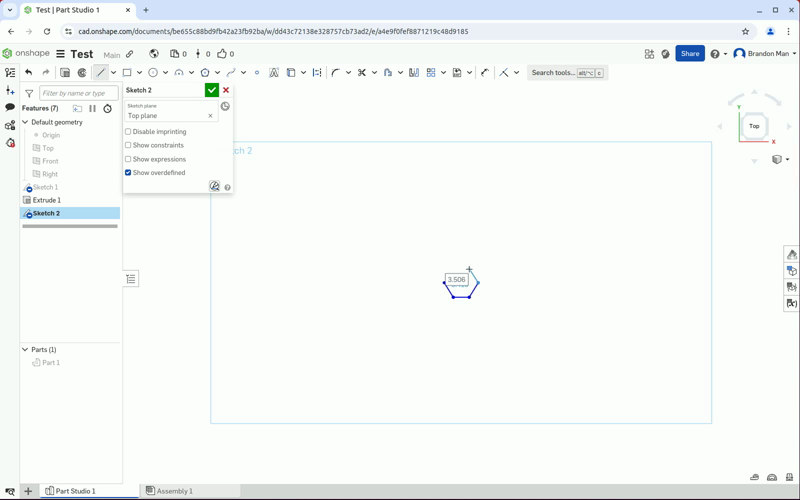
key_up(shift)
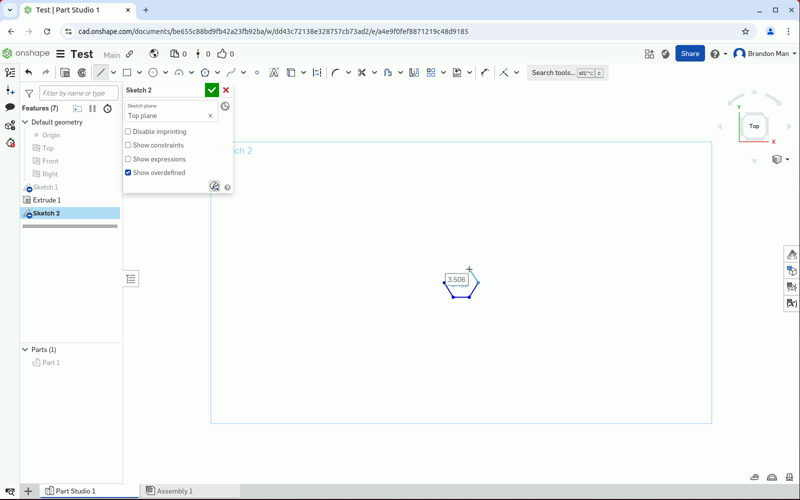
key_down(shift)
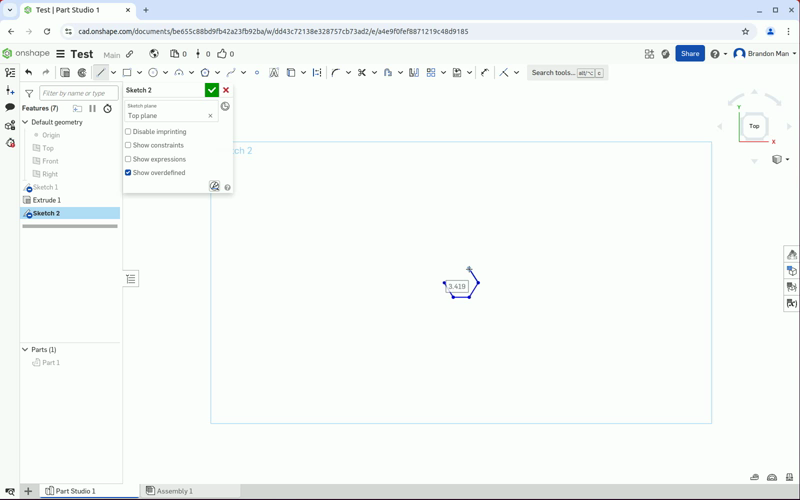
mouse_move(499, 268)
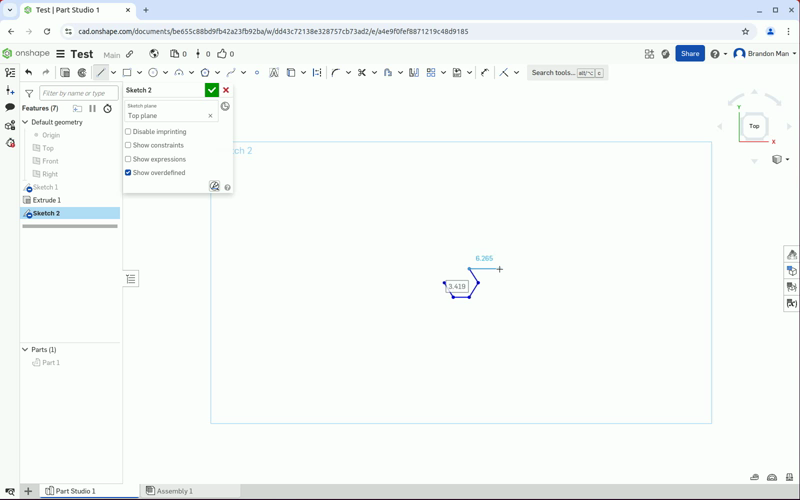
mouse_move(453, 268)
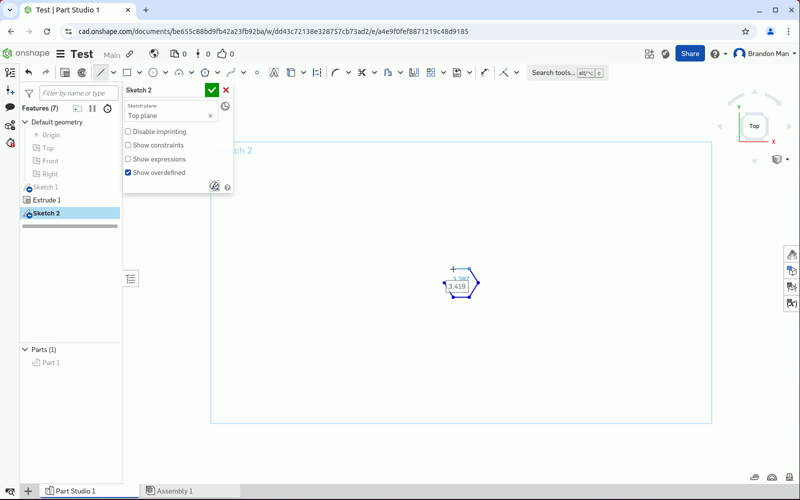
click(453, 268)
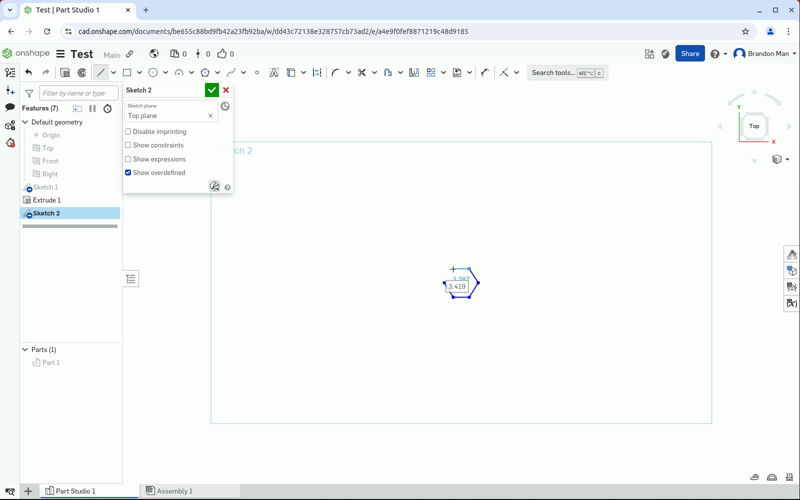
key_up(shift)
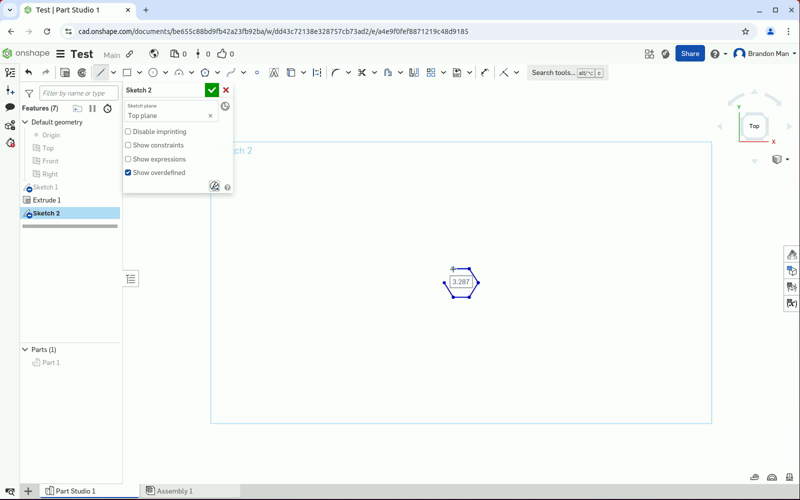
mouse_move(483, 268)
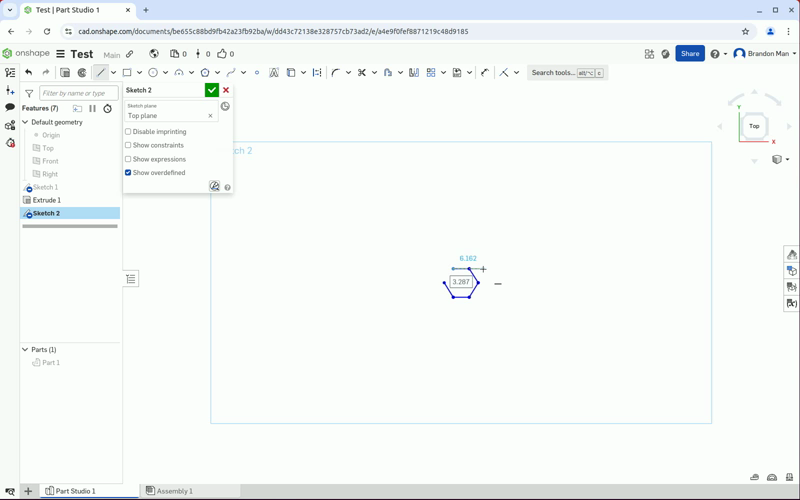
key_down(shift)
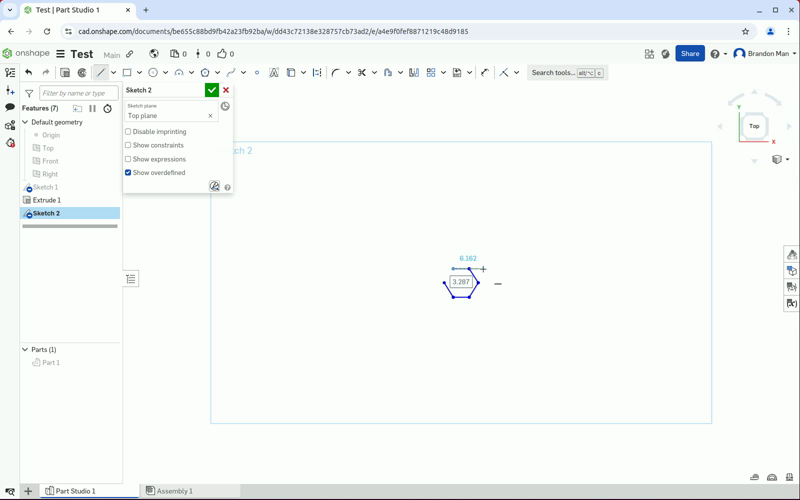
mouse_move(444, 282)
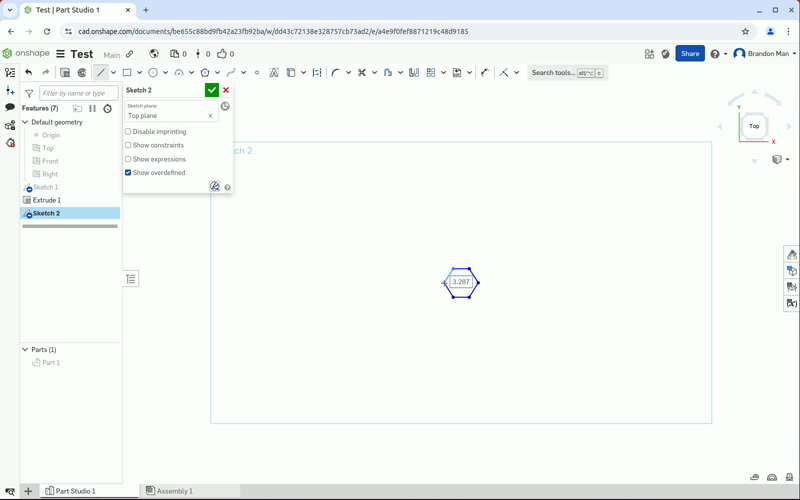
key_up(shift)
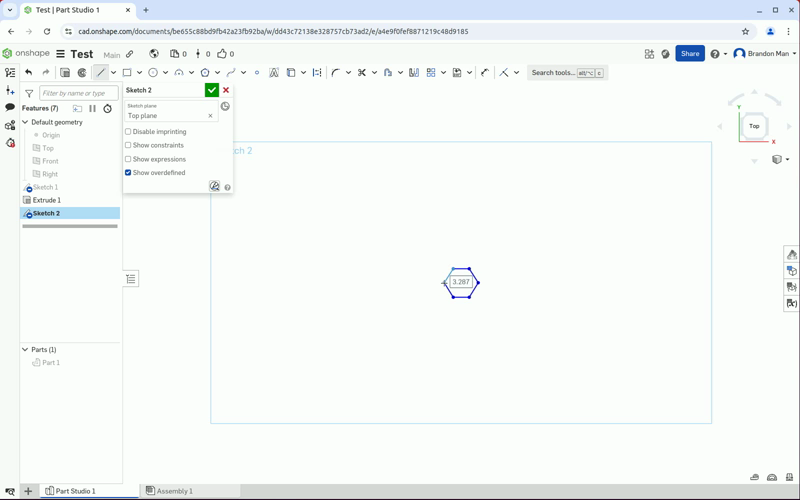
click(444, 282)
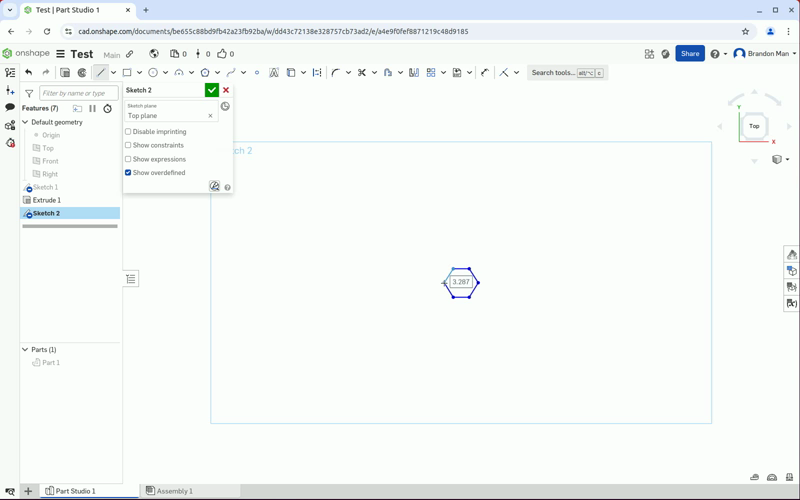
key(esc)
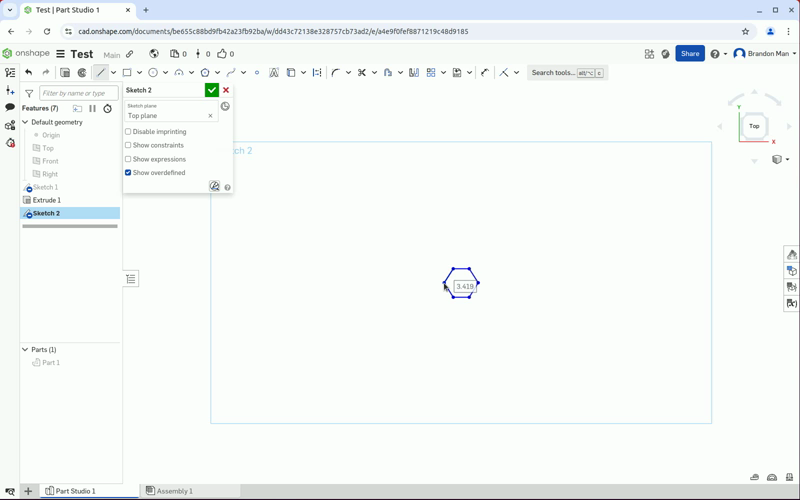
key(c)
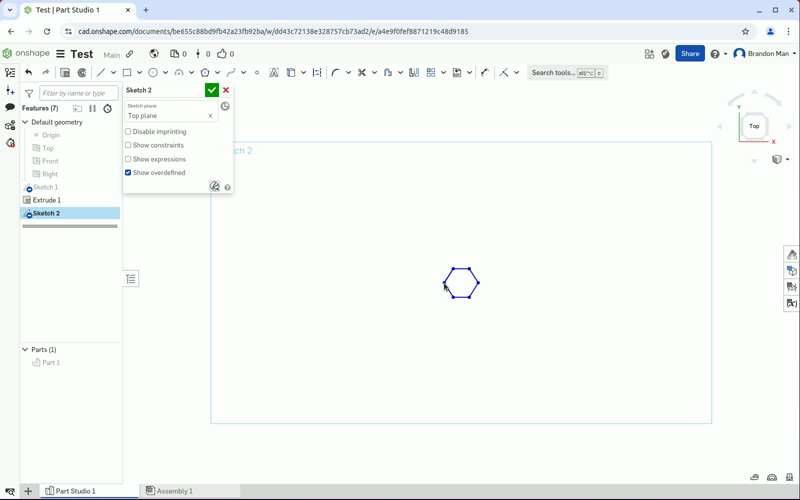
key_down(shift)
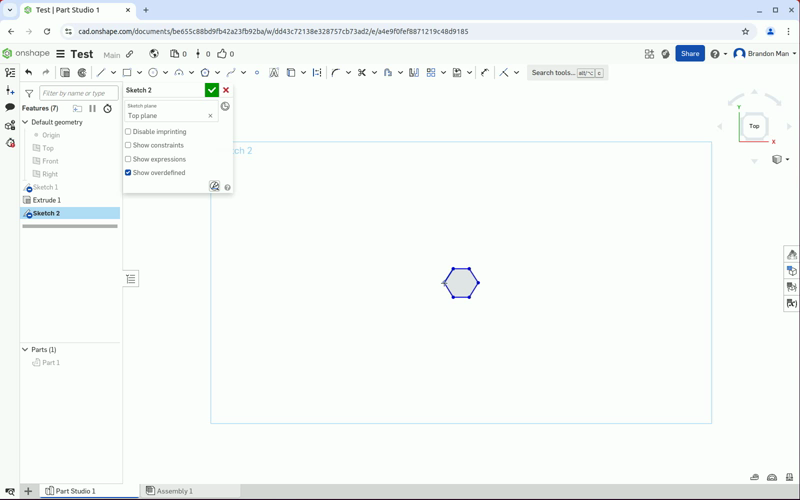
mouse_move(461, 282)
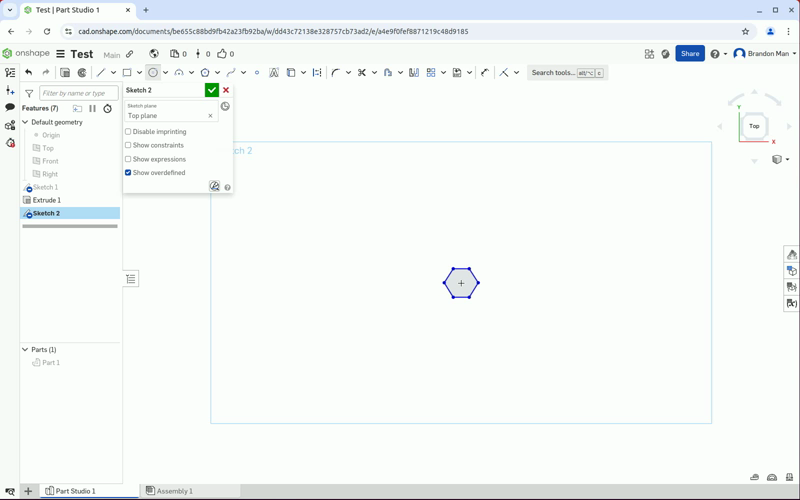
click(461, 282)
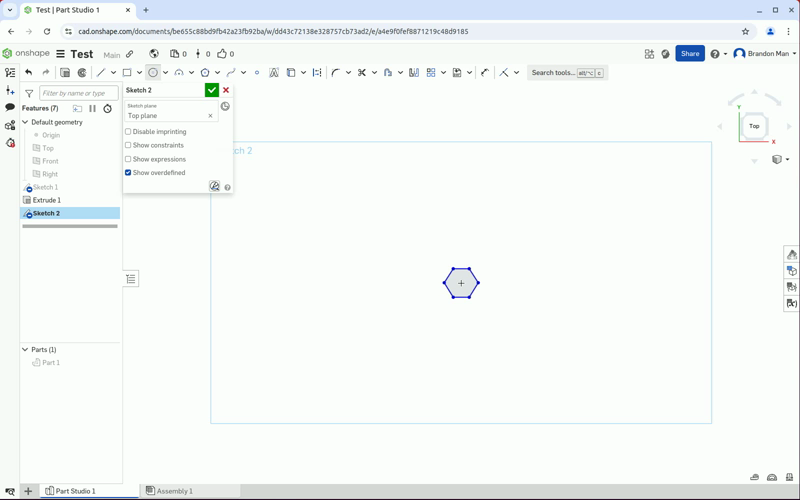
key_up(shift)
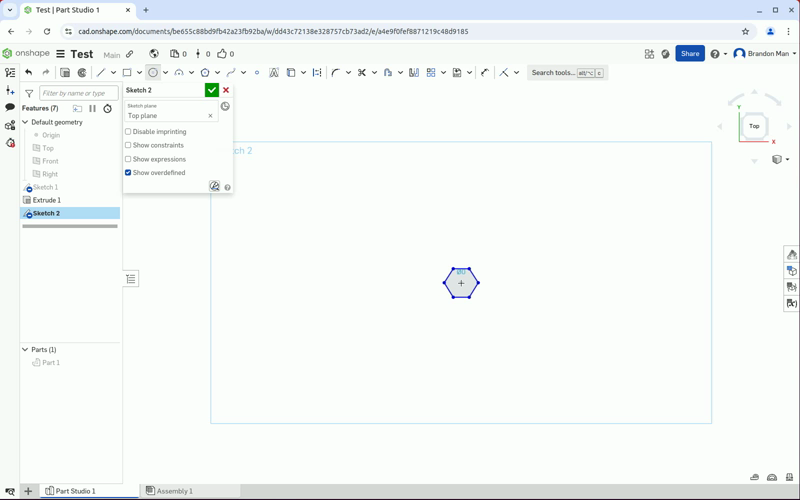
mouse_move(470, 282)
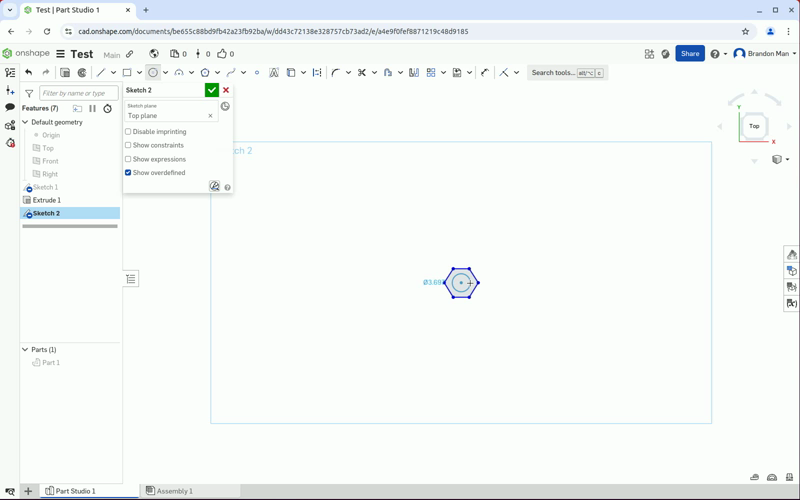
click(470, 282)
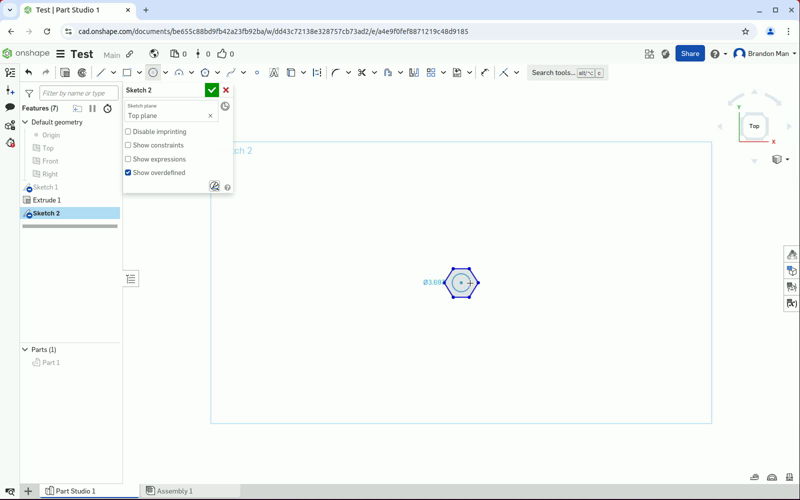
key(esc)
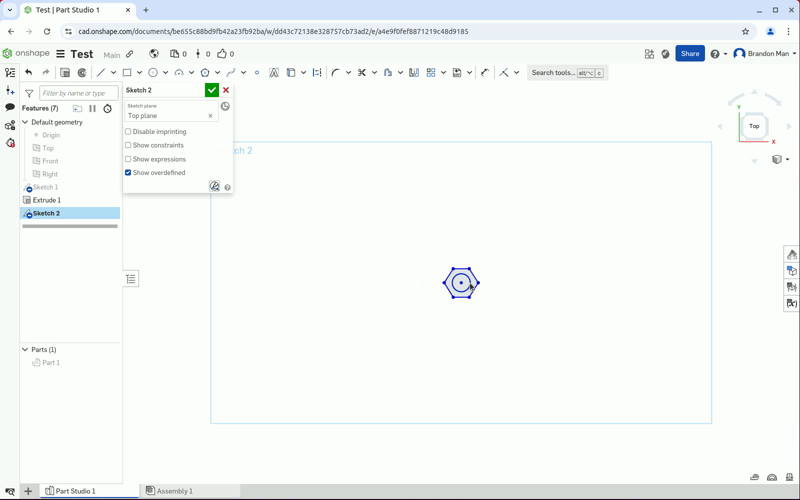
mouse_move(466, 271)
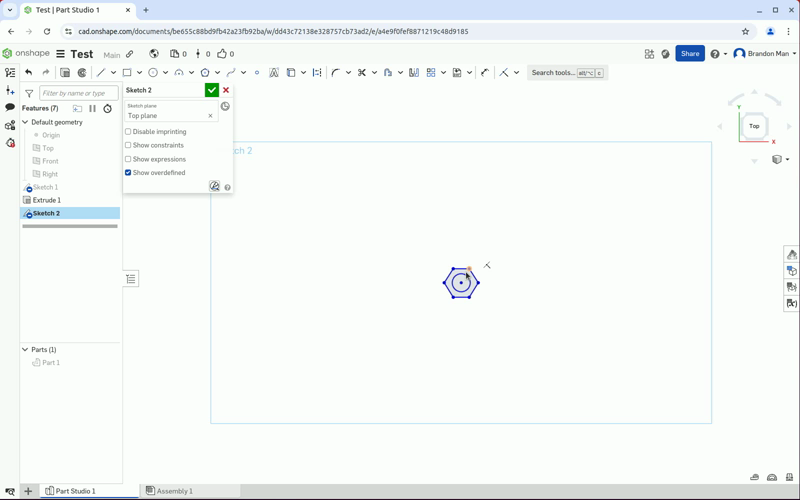
scroll(6)
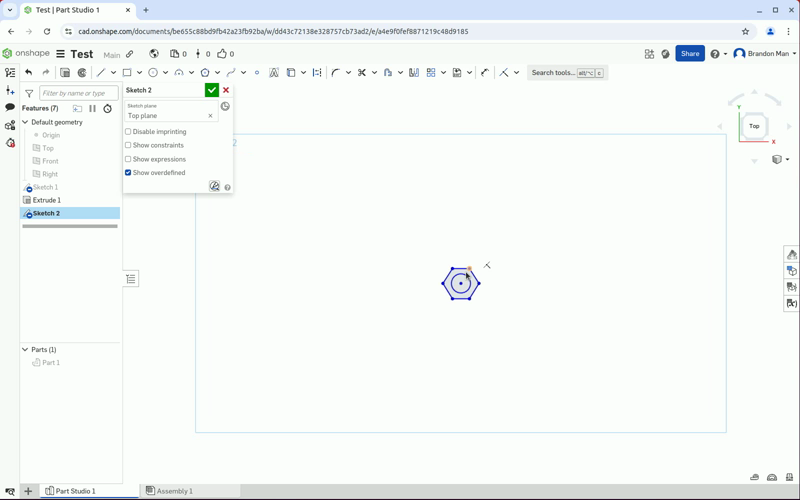
scroll(6)
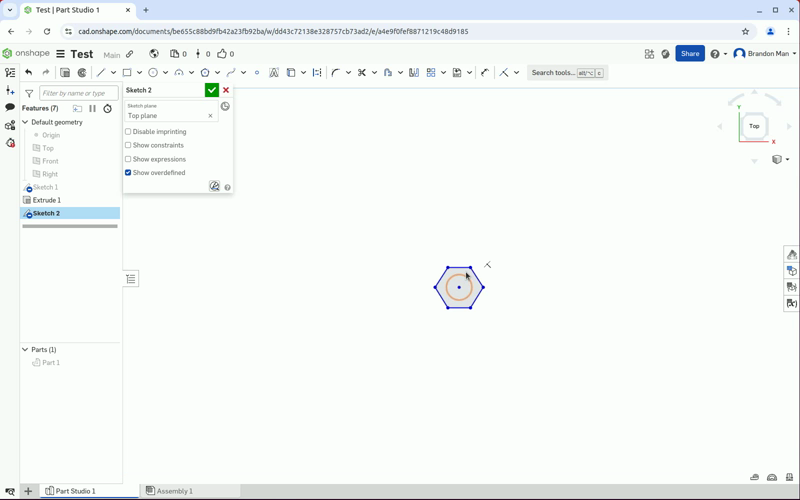
scroll(6)
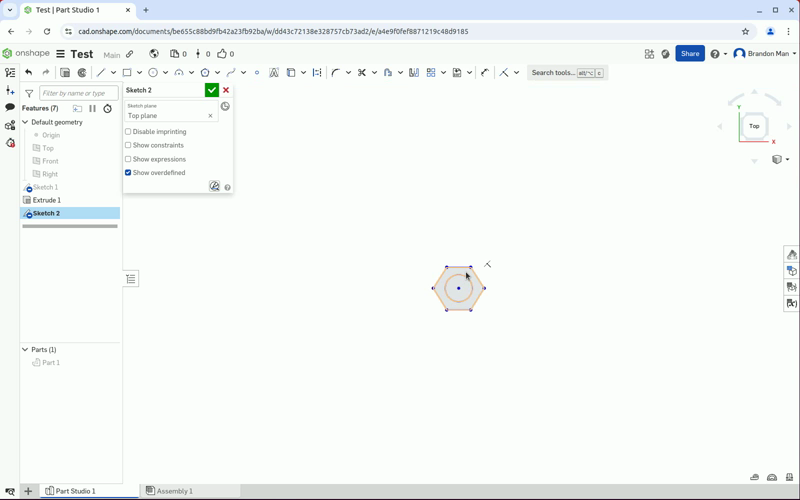
scroll(6)
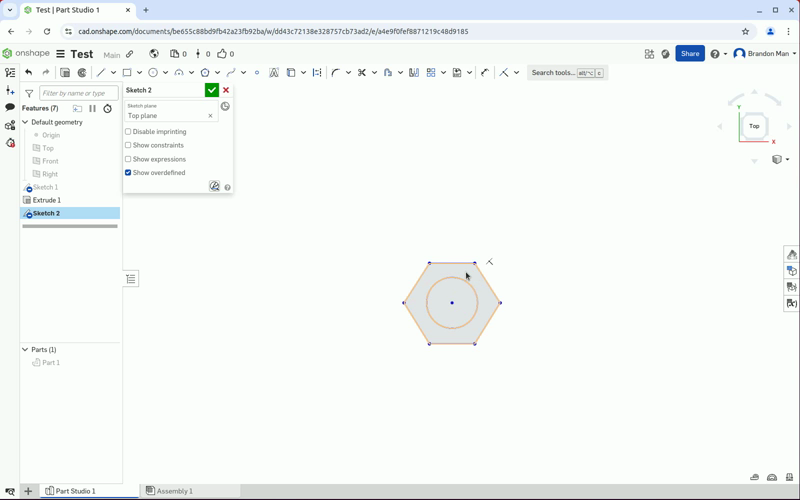
scroll(6)
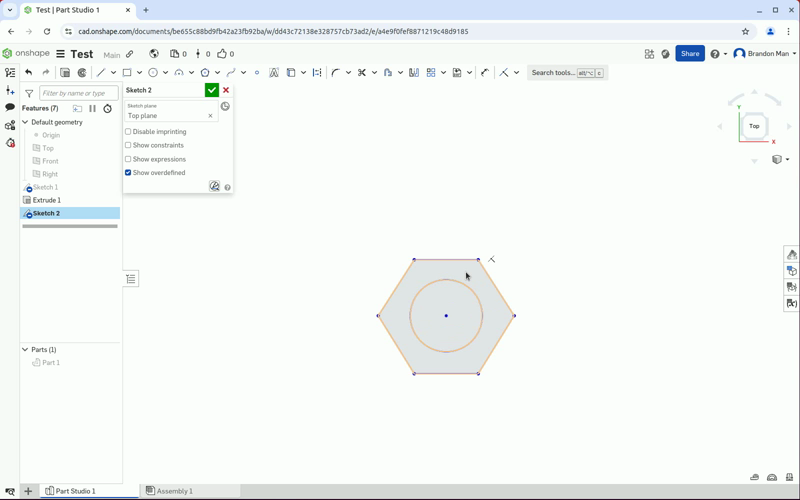
scroll(6)
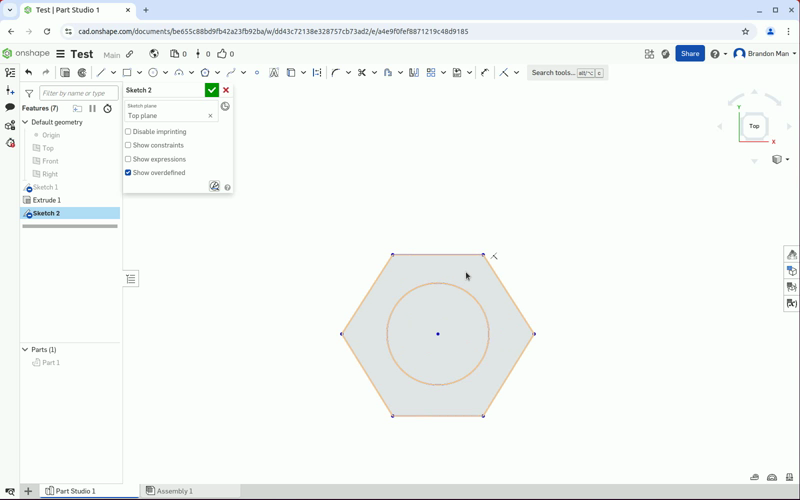
scroll(6)
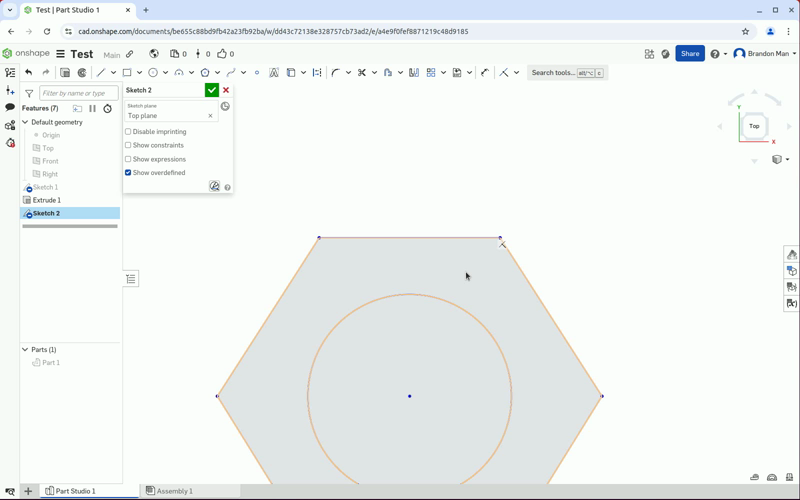
click(466, 271)
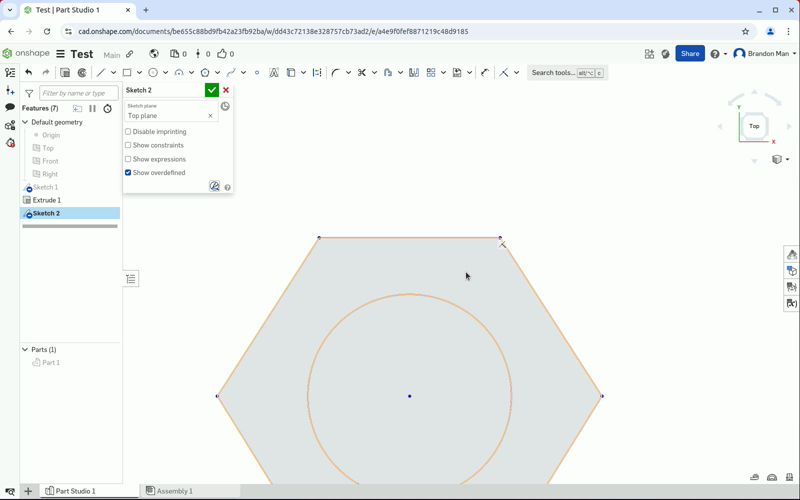
scroll(-6)
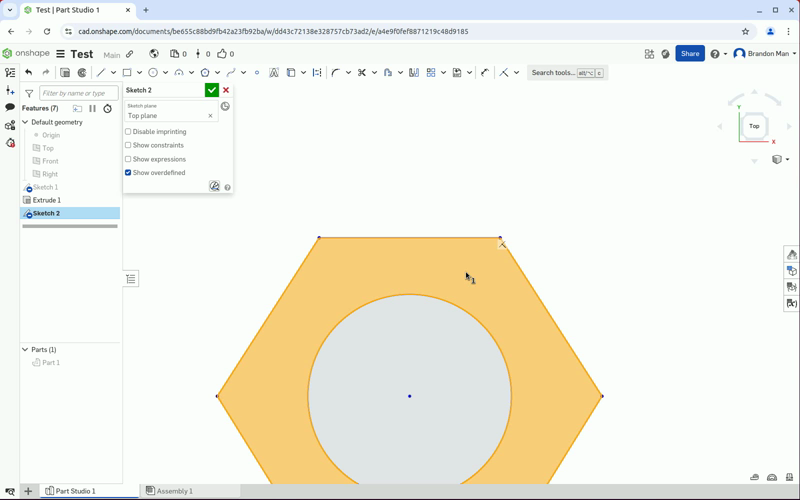
scroll(-6)
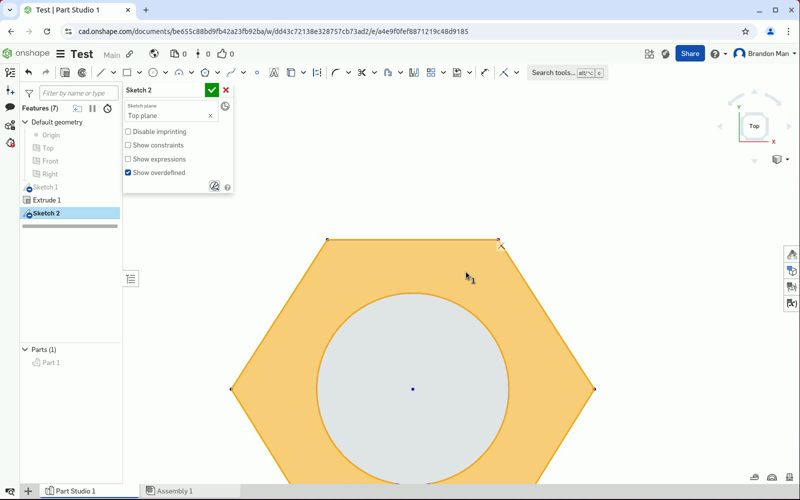
scroll(-6)
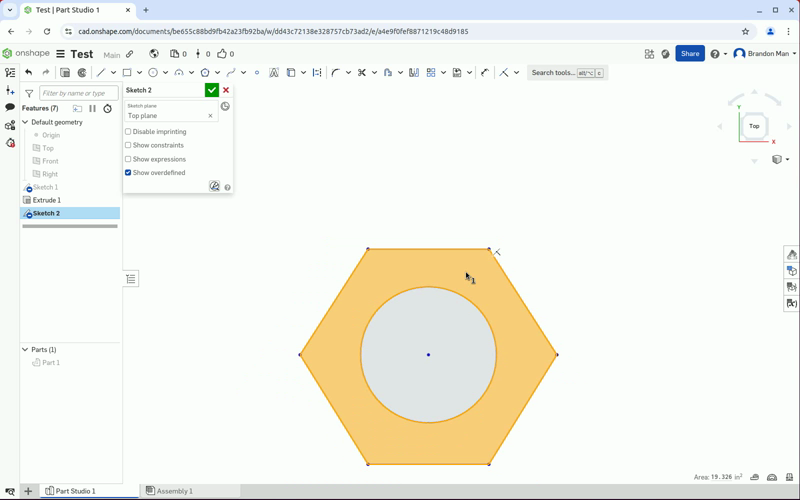
scroll(-6)
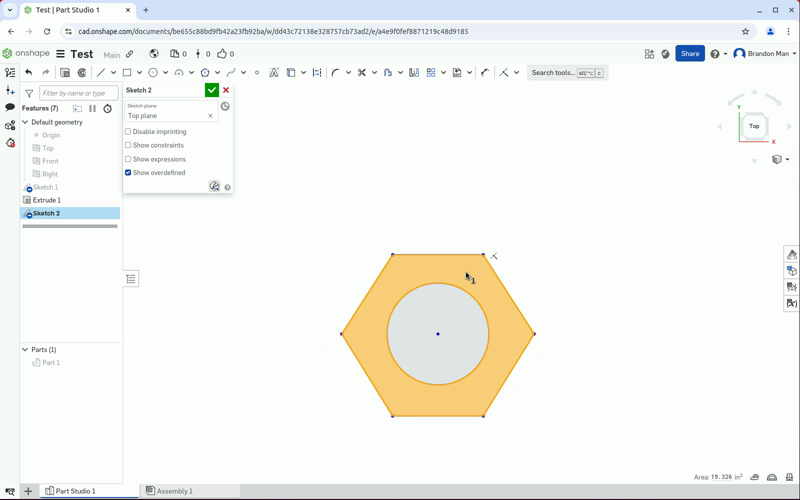
scroll(-6)
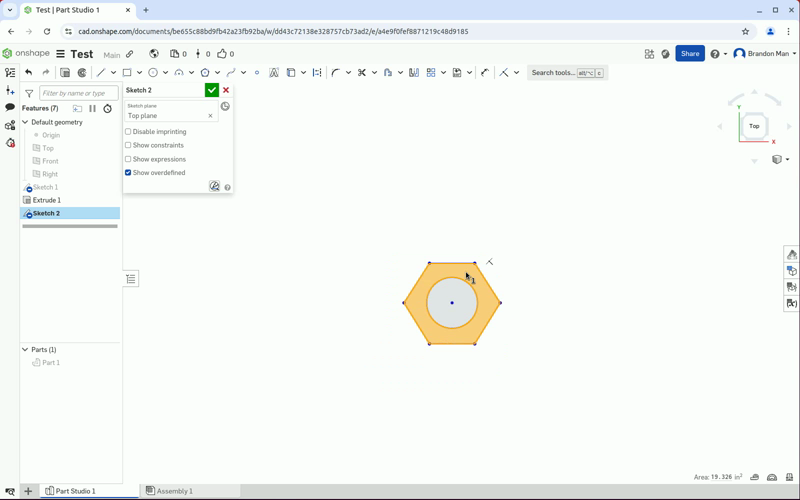
scroll(-6)
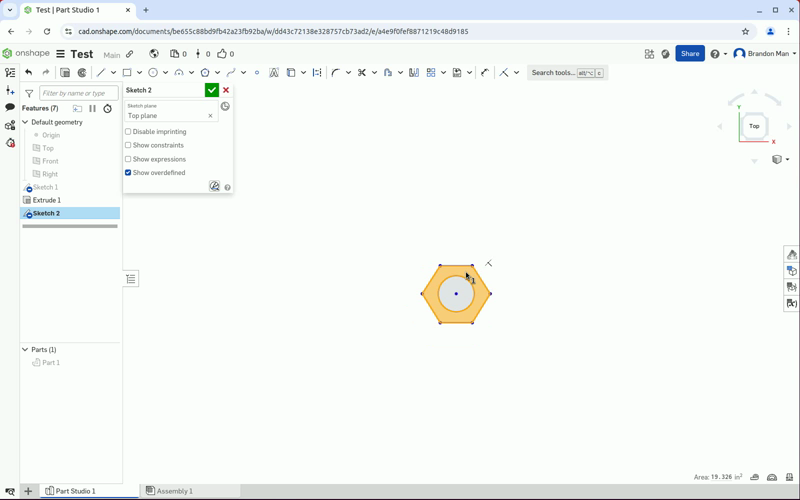
scroll(-6)
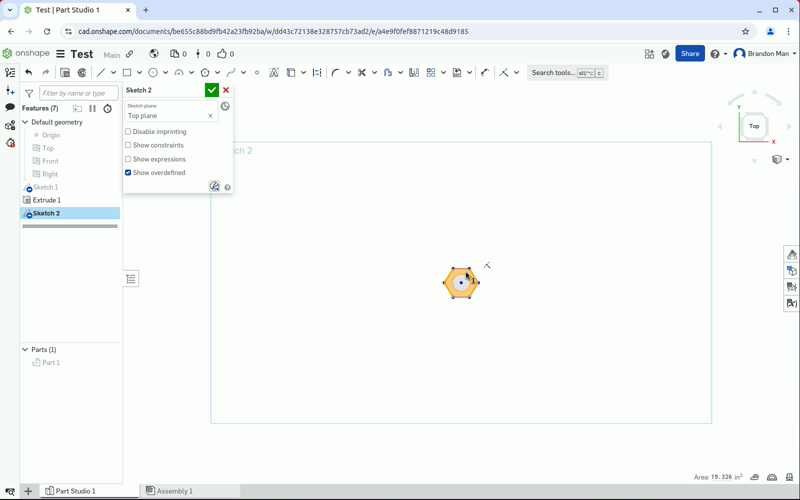
mouse_move(73, 352)
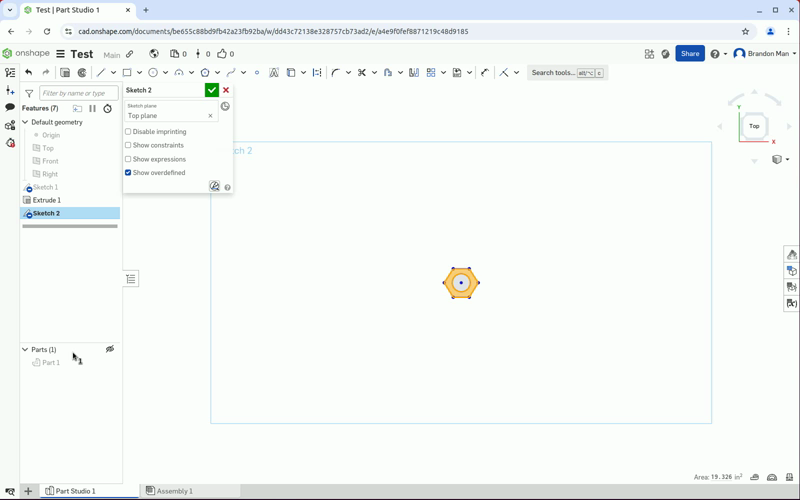
key(shift+y)
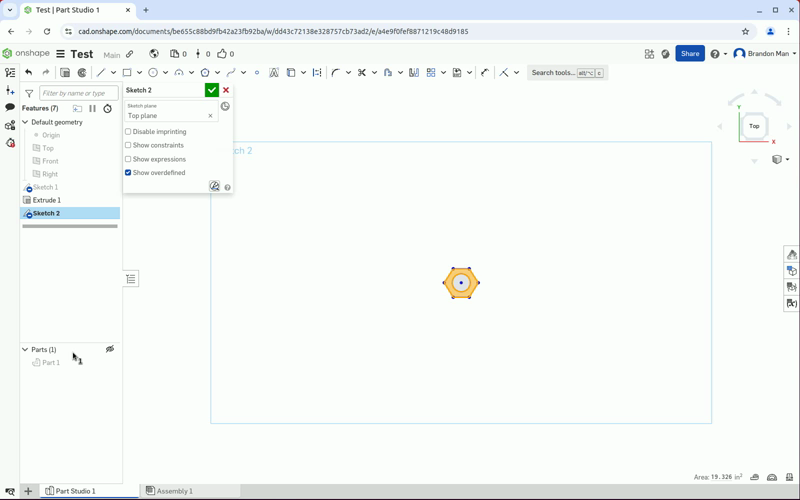
key(shift+e)
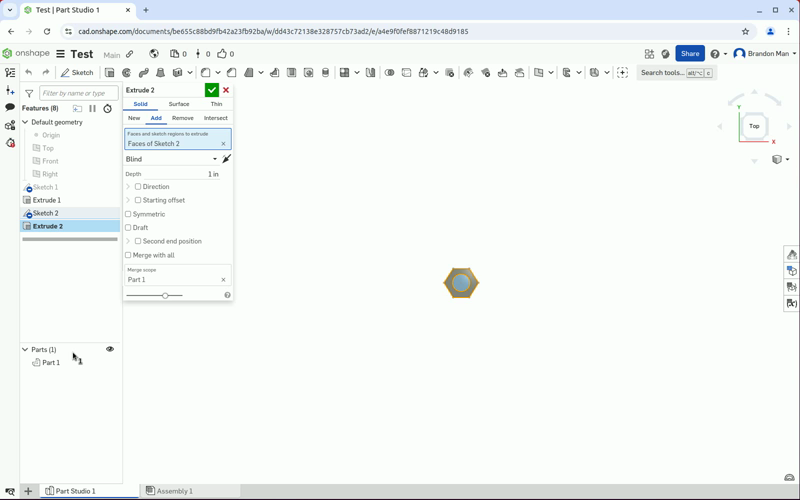
mouse_move(143, 106)
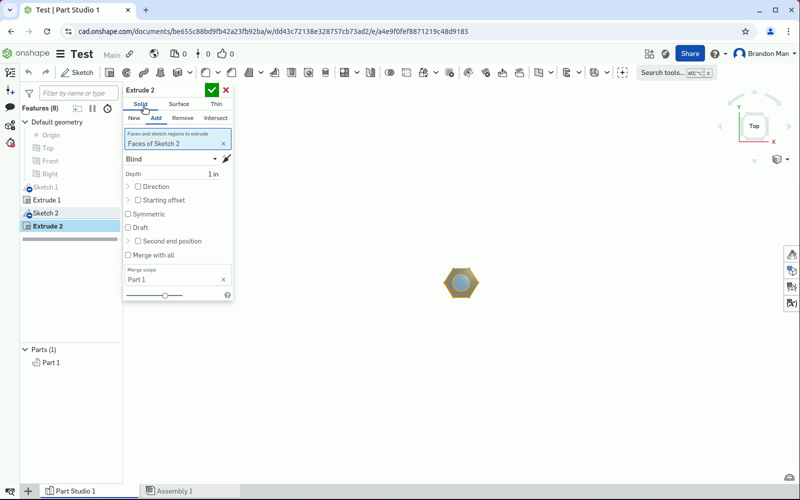
click(143, 106)
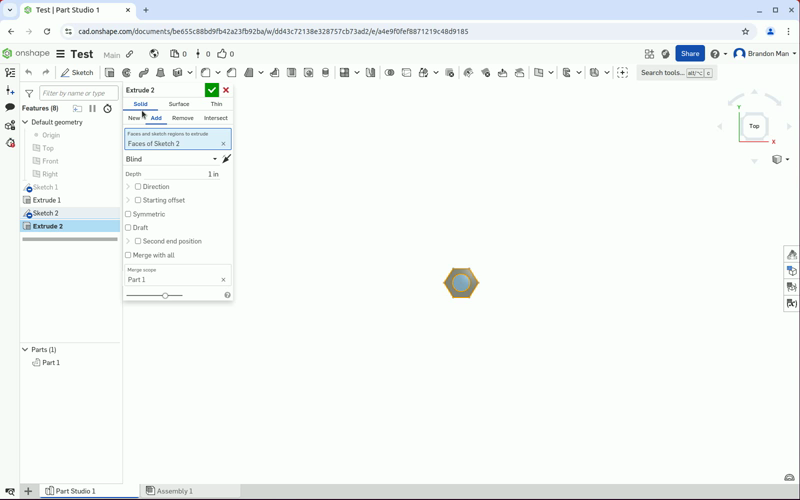
mouse_move(137, 120)
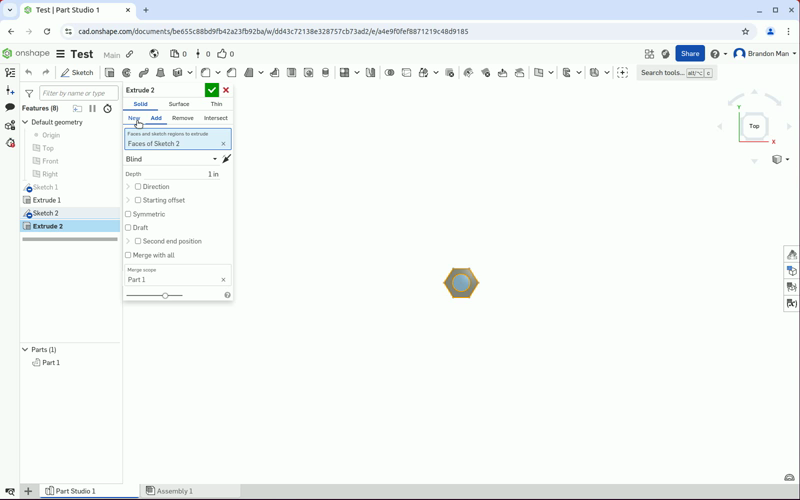
click(137, 120)
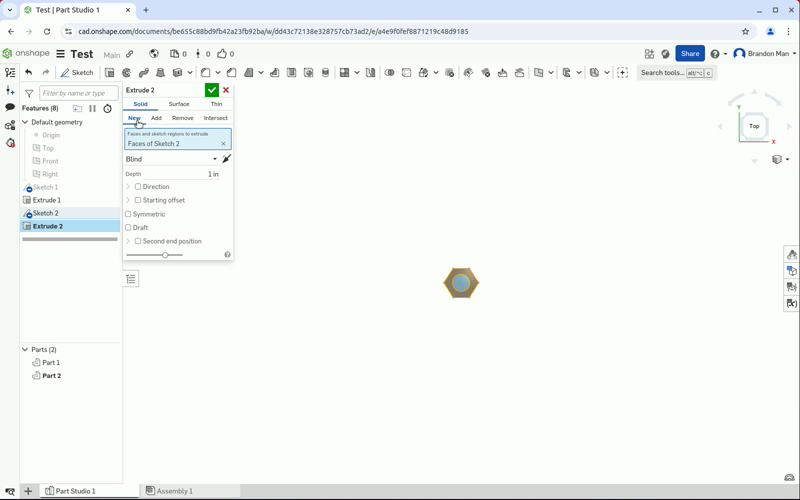
key(tab, 4)
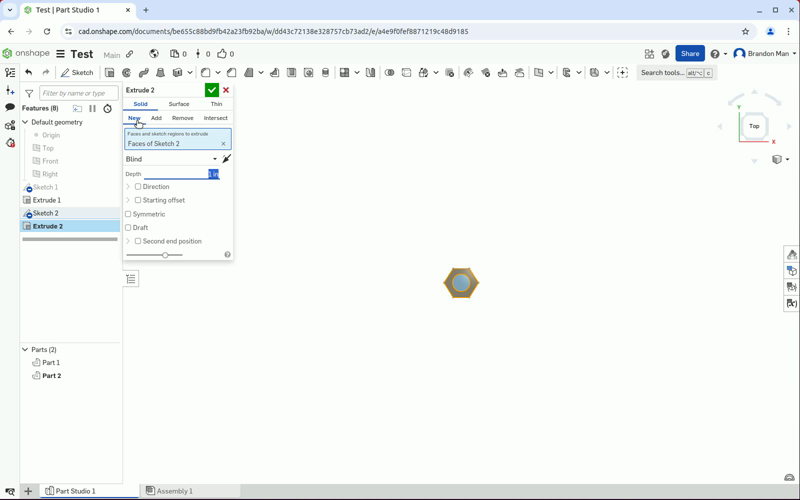
text(2.407)
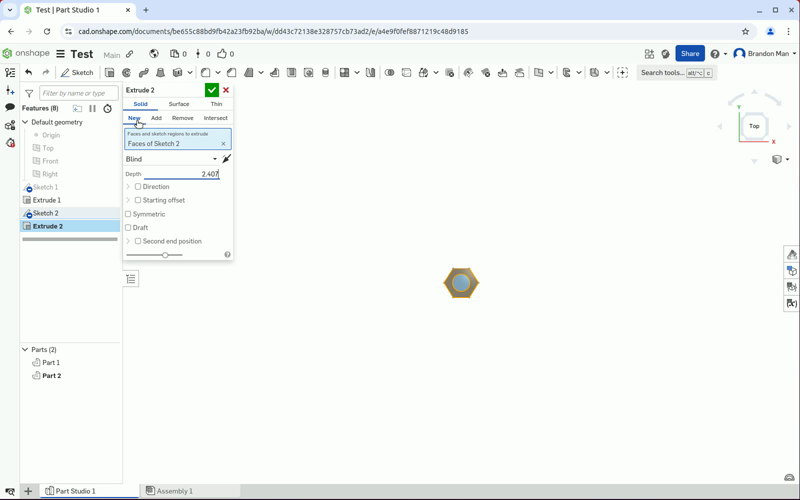
key(enter)
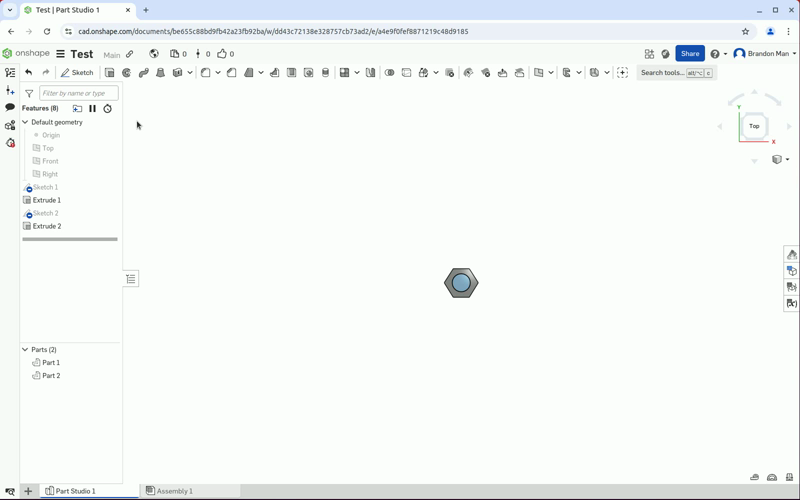
key(shift+h)
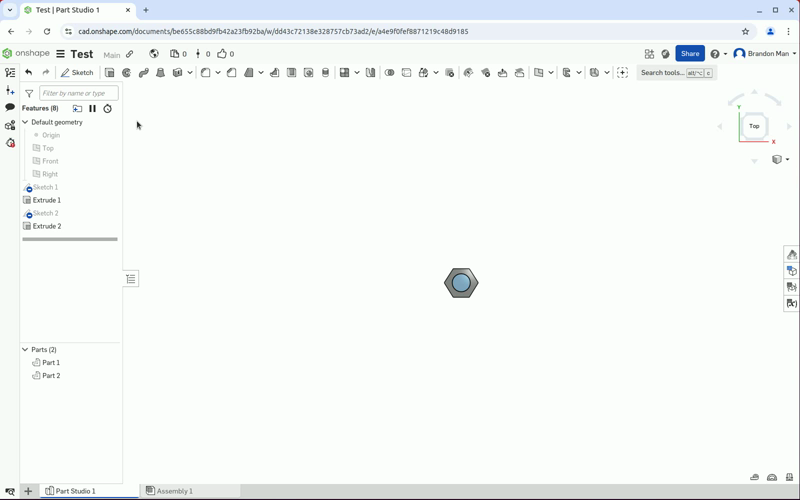
key(shift+h)
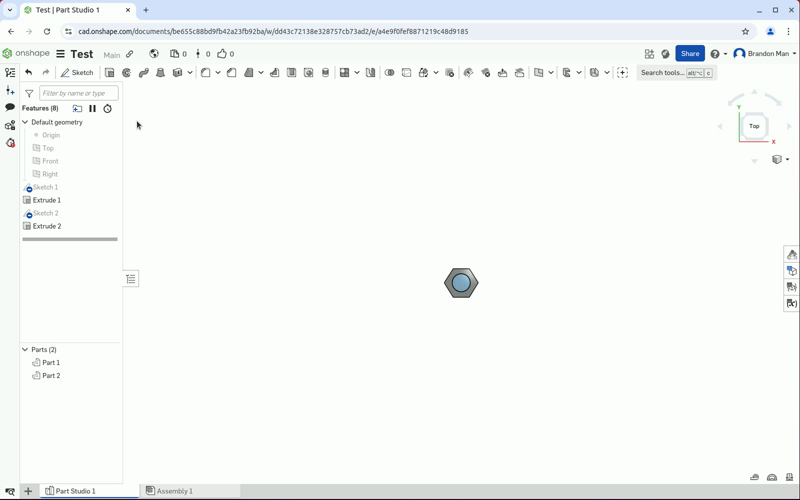
mouse_move(73, 189)
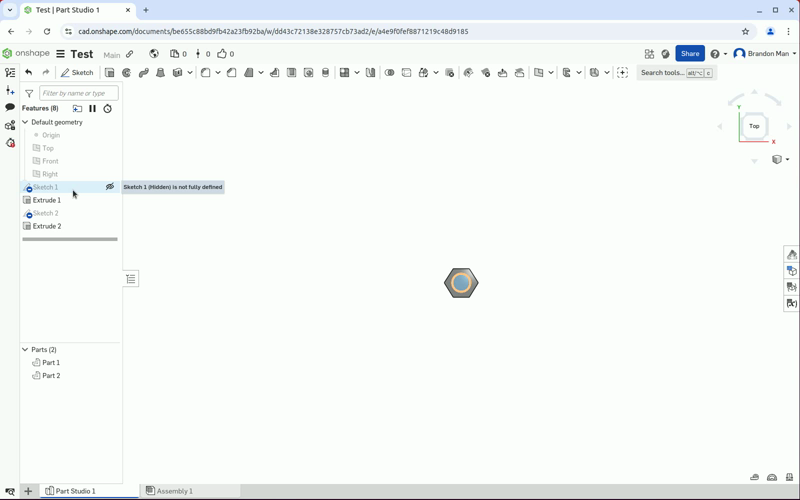
click(73, 189)
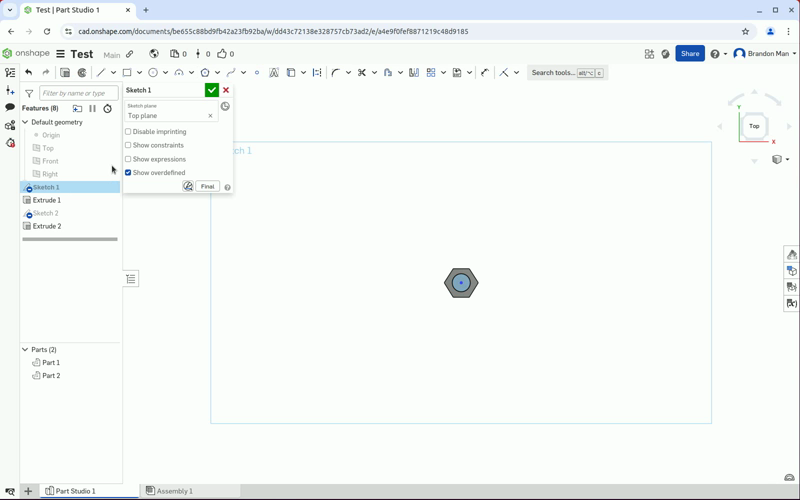
mouse_move(229, 92)
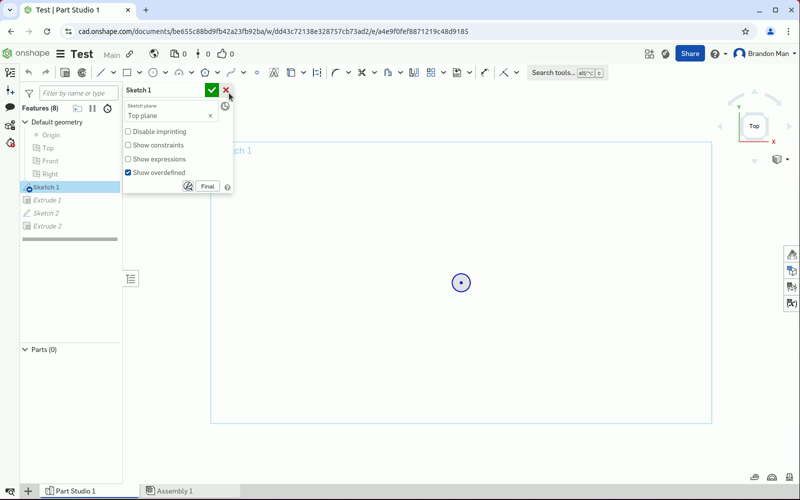
click(229, 92)
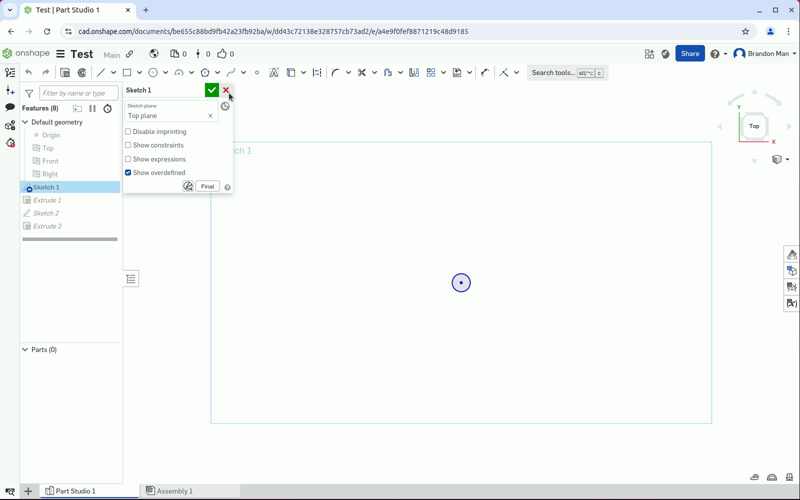
key(shift+s)
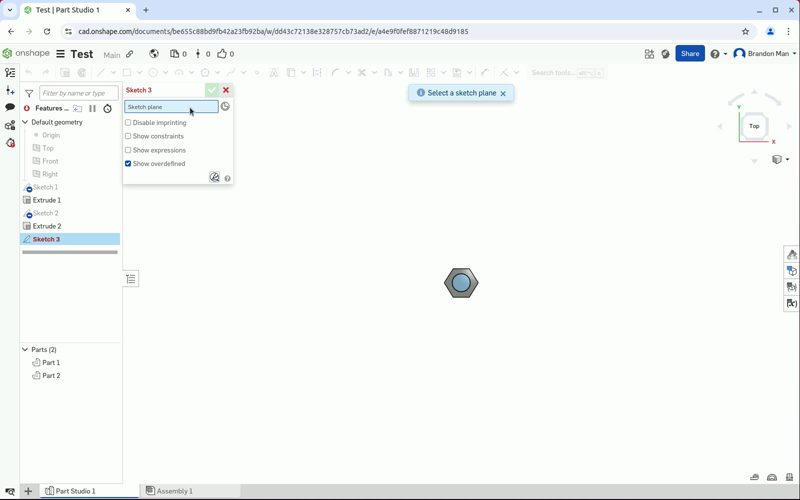
mouse_move(73, 150)
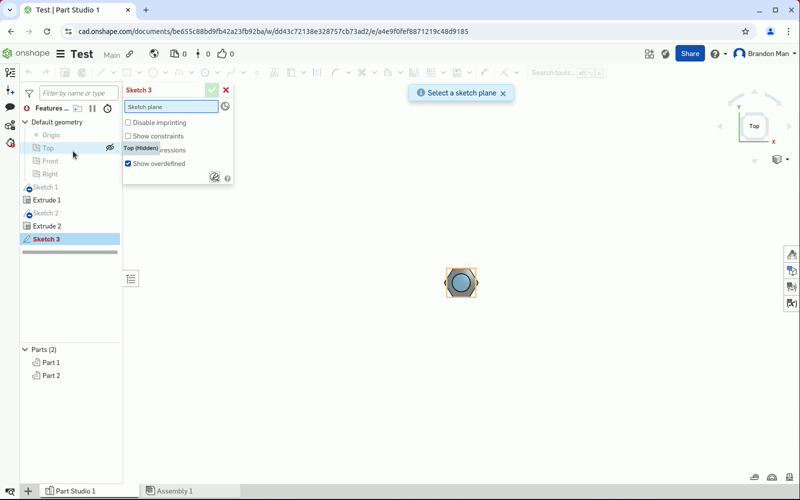
click(73, 150)
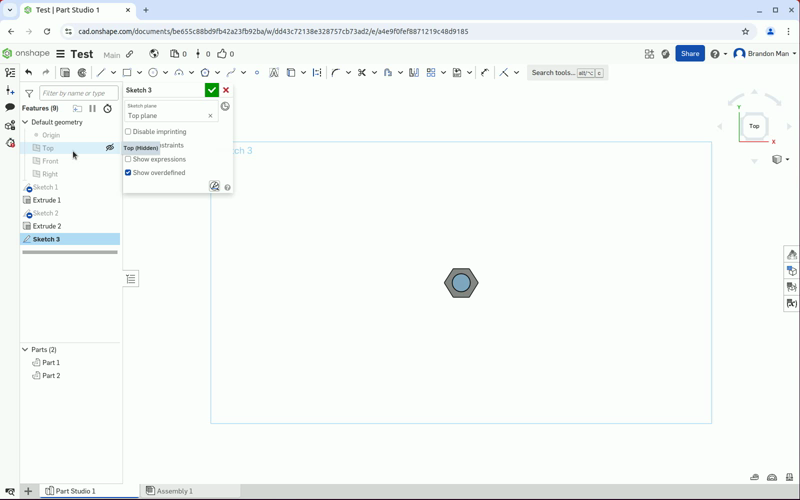
mouse_move(73, 352)
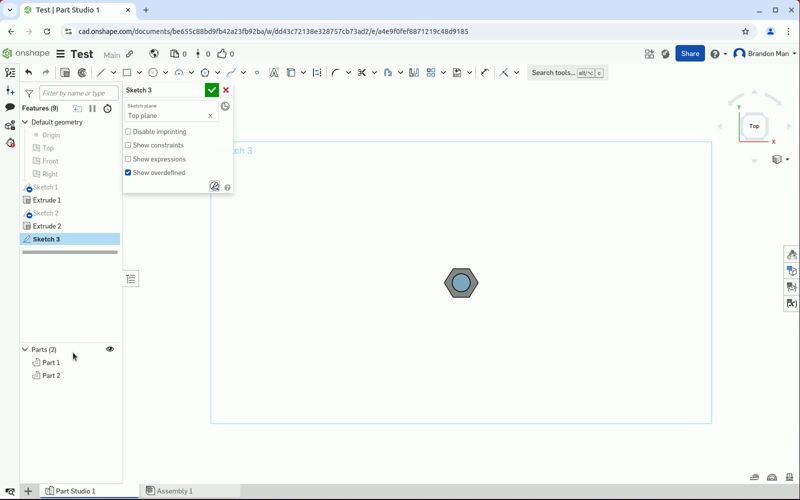
key(y)
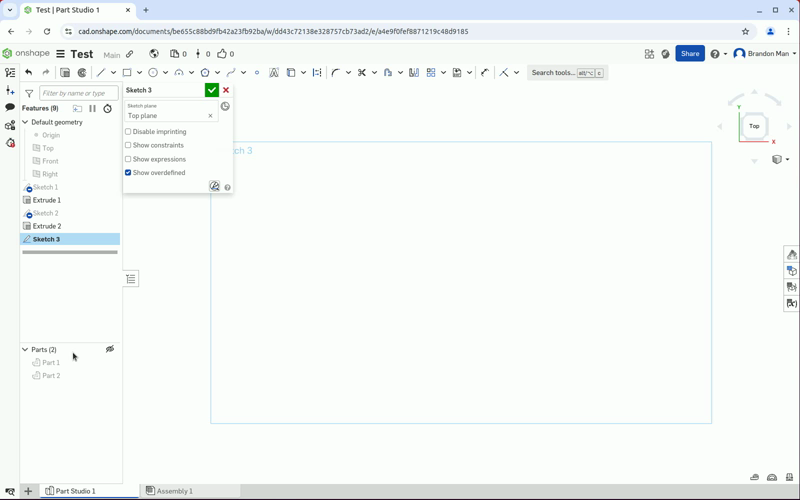
key(c)
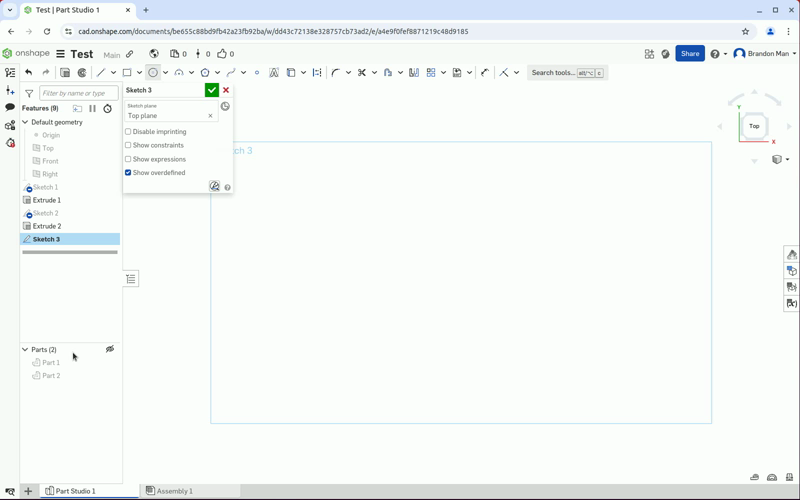
key_down(shift)
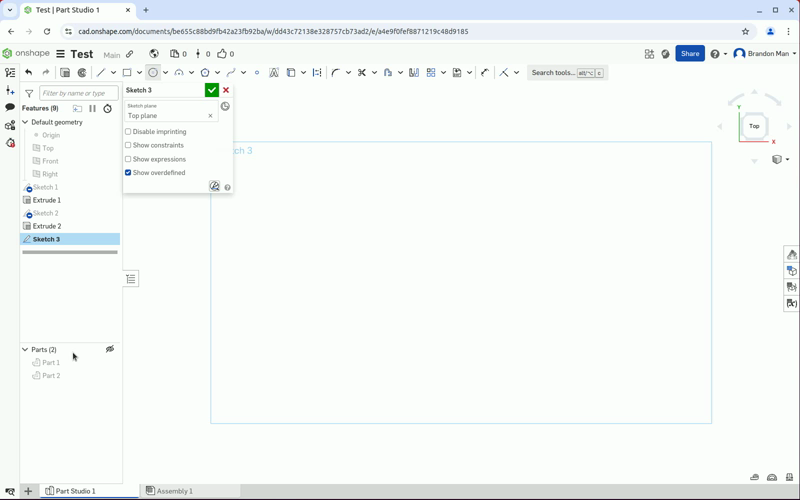
mouse_move(461, 282)
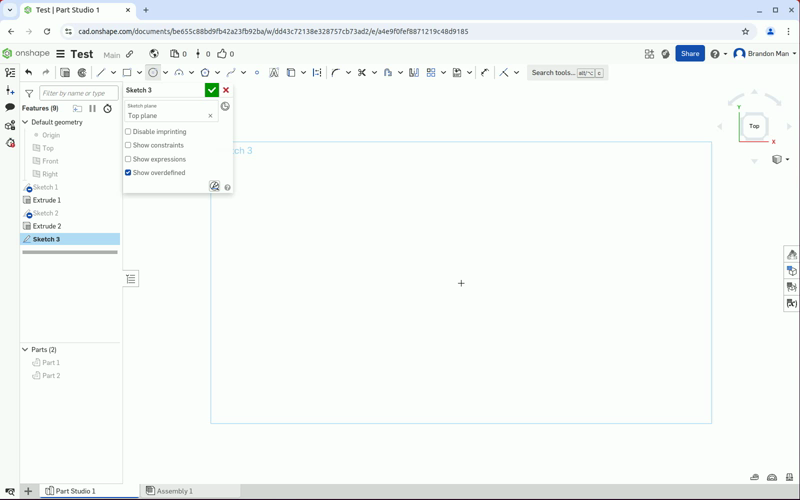
click(461, 282)
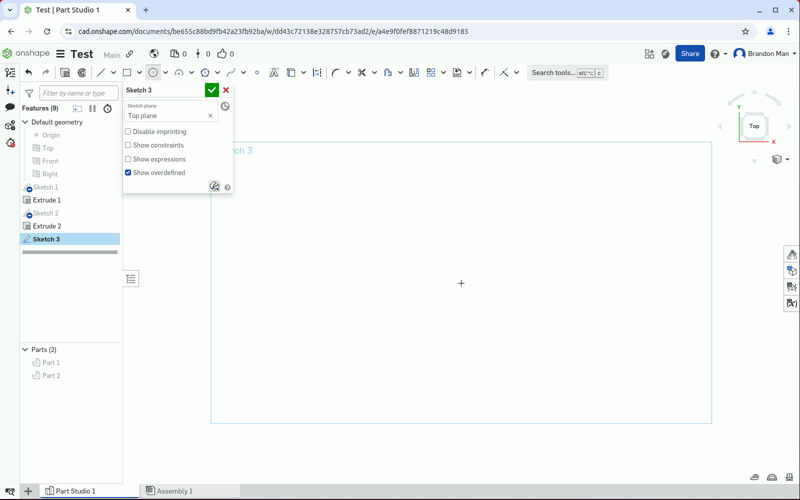
key_up(shift)
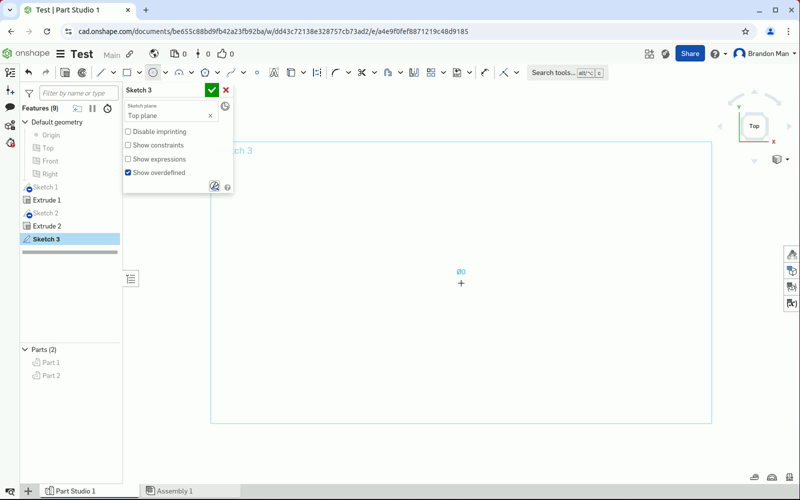
mouse_move(470, 282)
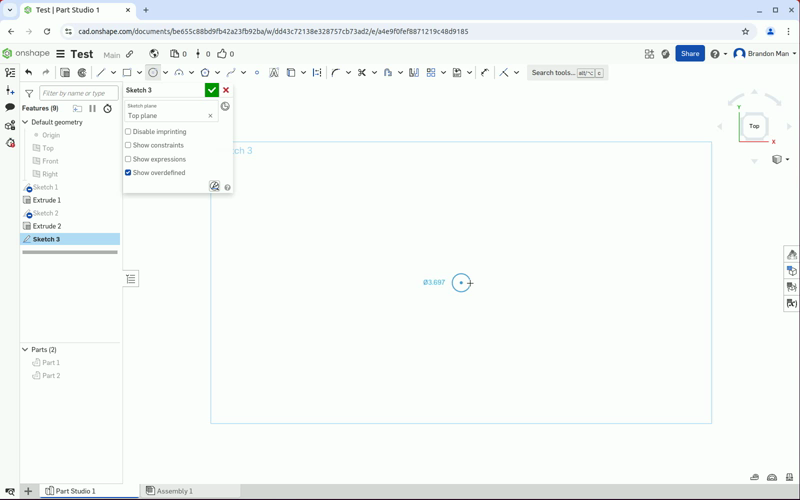
click(470, 282)
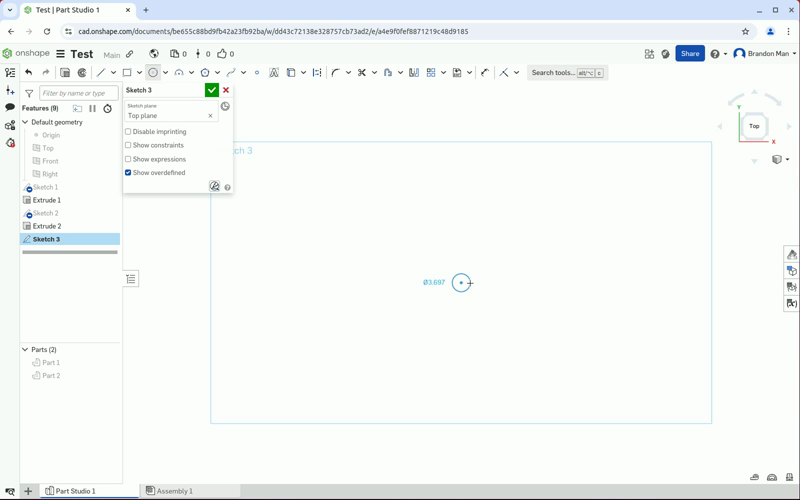
key(esc)
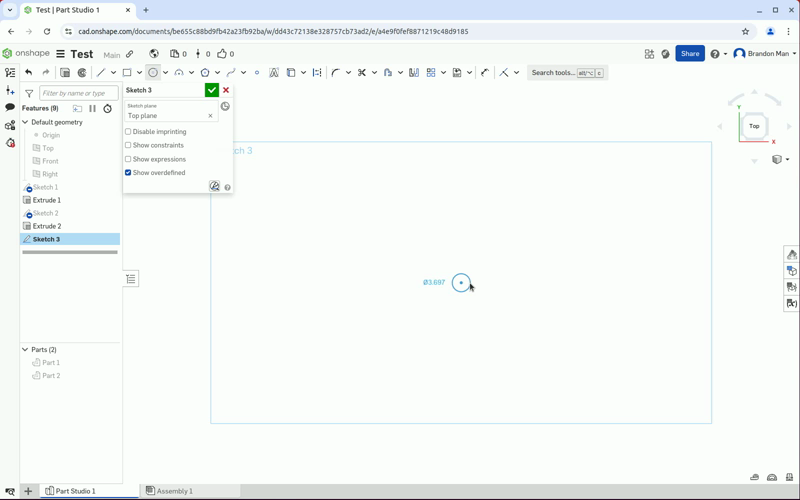
mouse_move(464, 286)
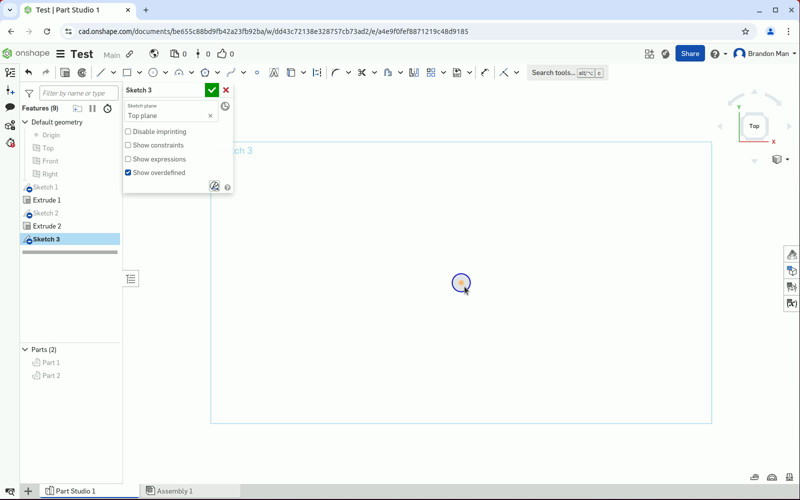
scroll(6)
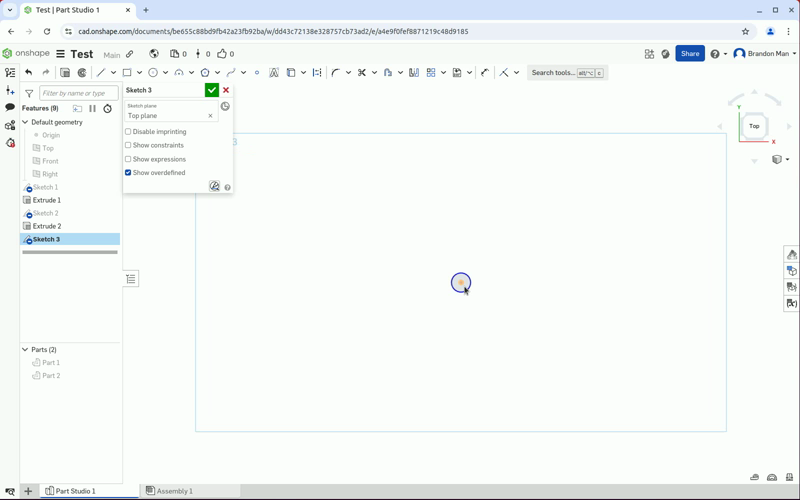
scroll(6)
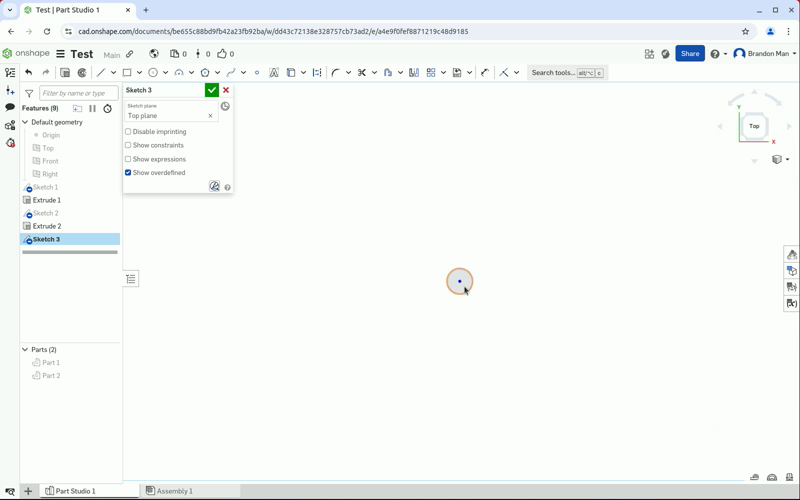
scroll(6)
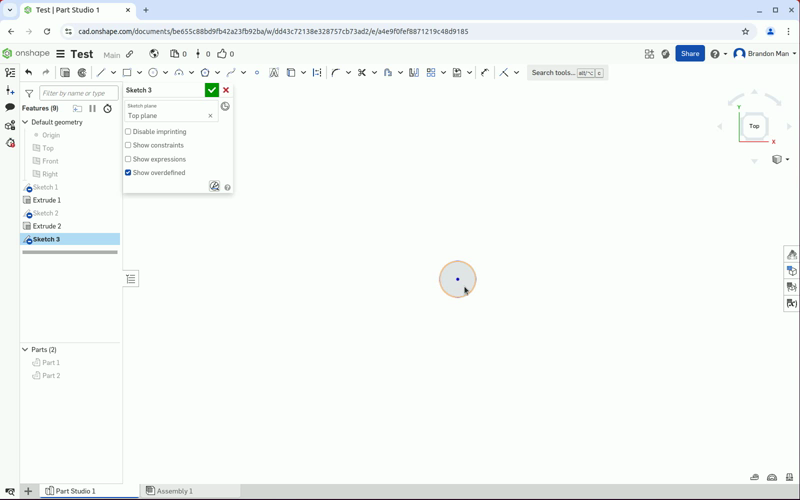
scroll(6)
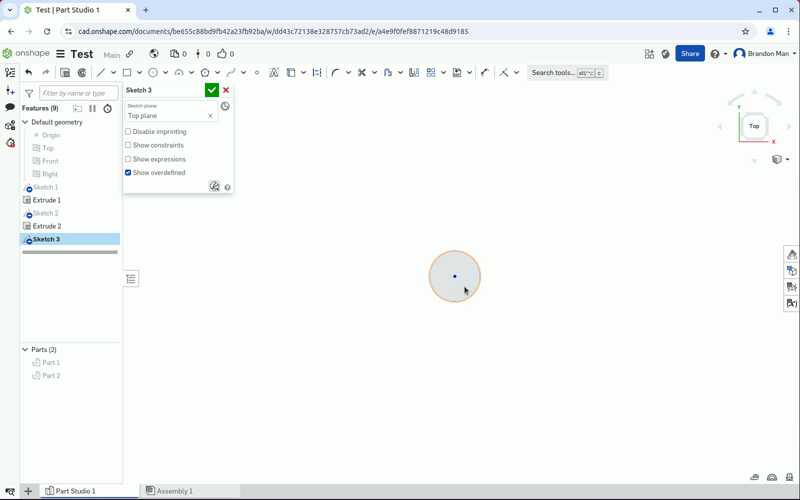
scroll(6)
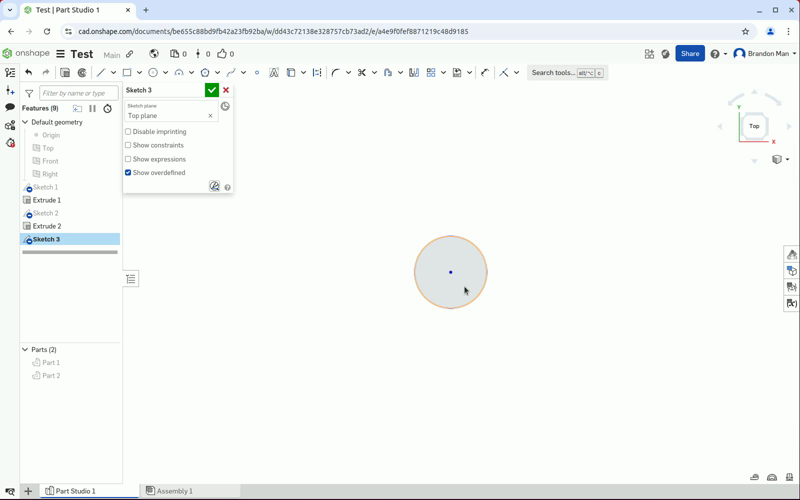
scroll(6)
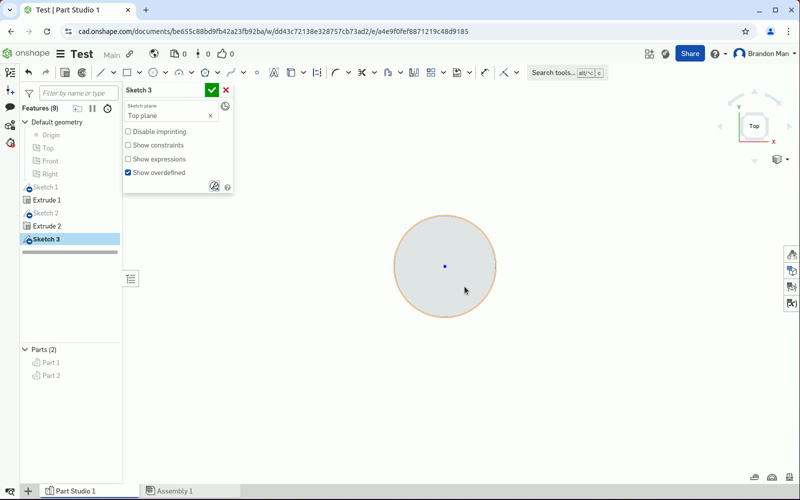
scroll(6)
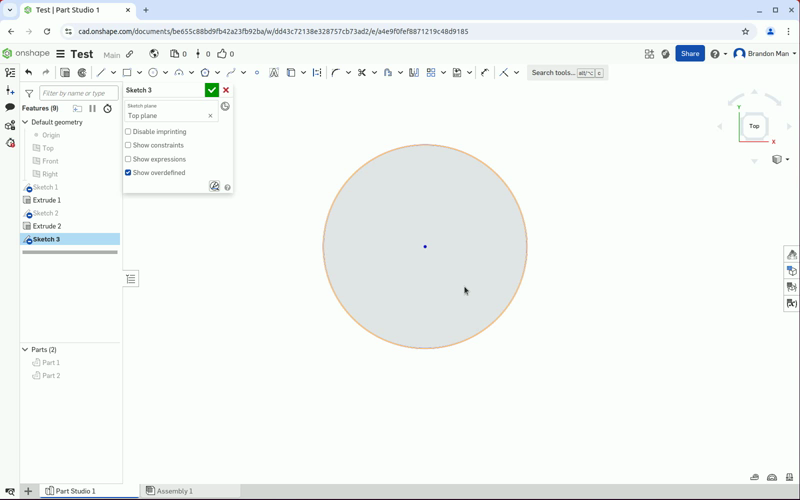
click(464, 286)
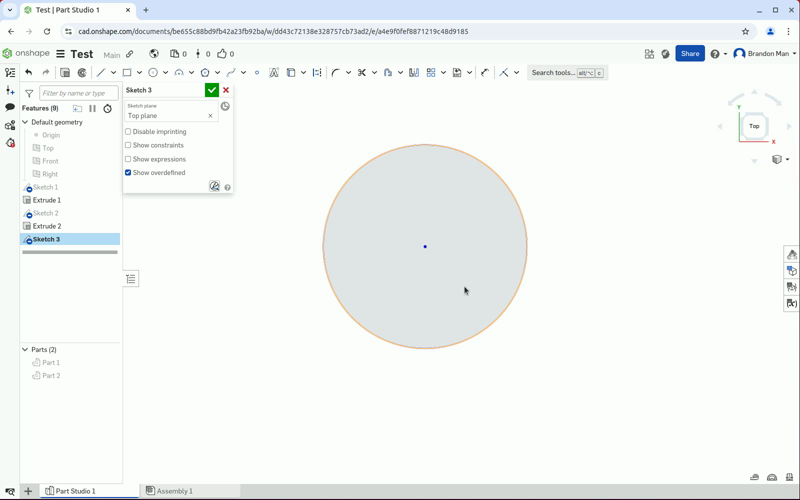
scroll(-6)
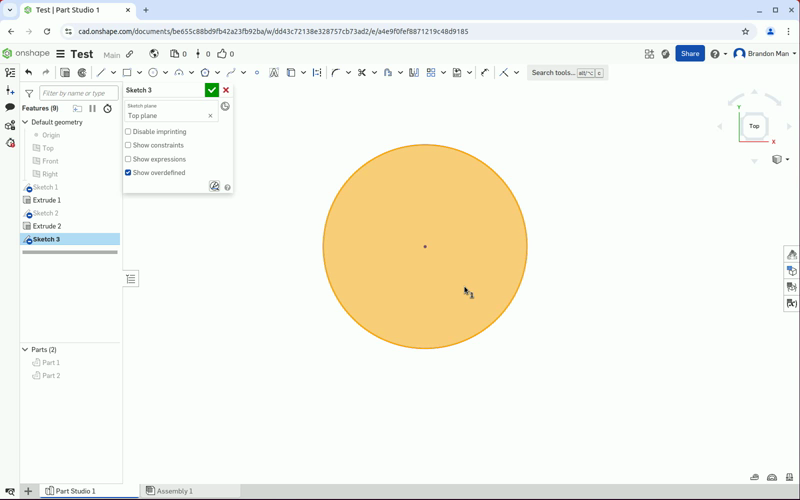
scroll(-6)
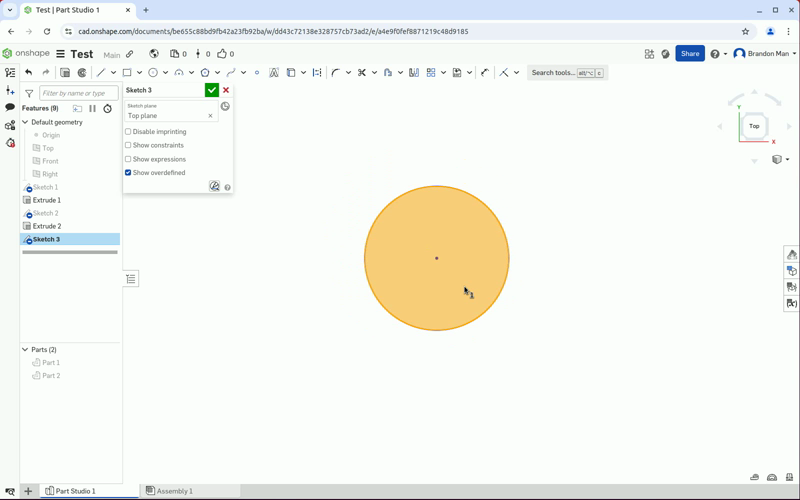
scroll(-6)
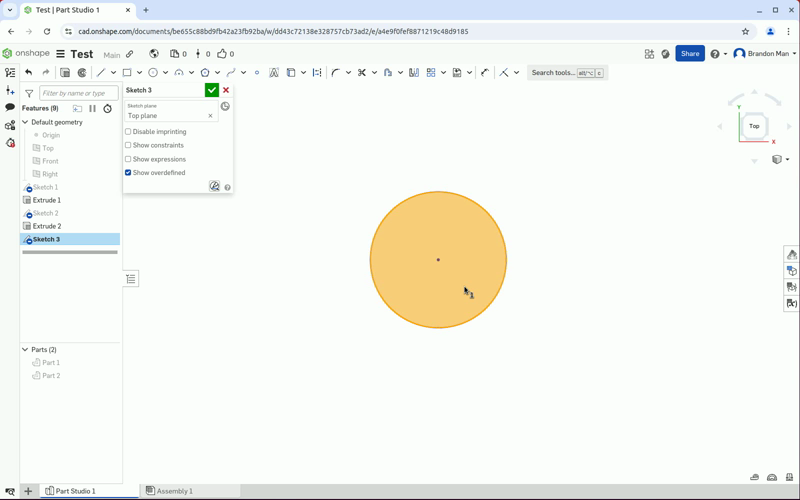
scroll(-6)
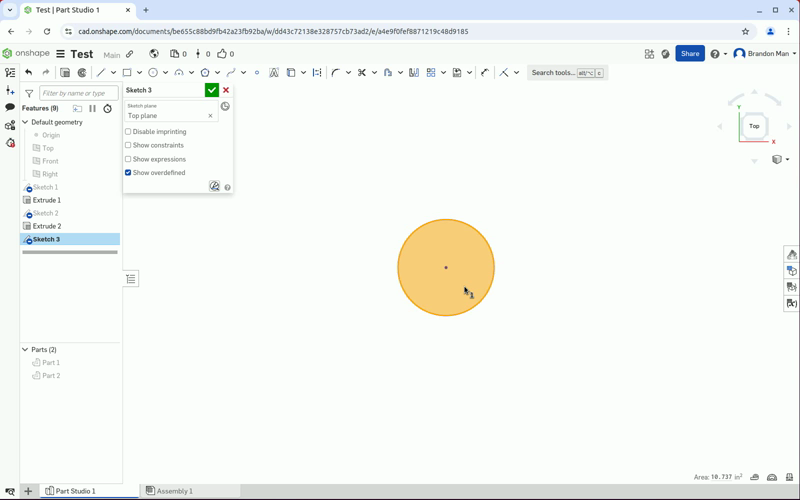
scroll(-6)
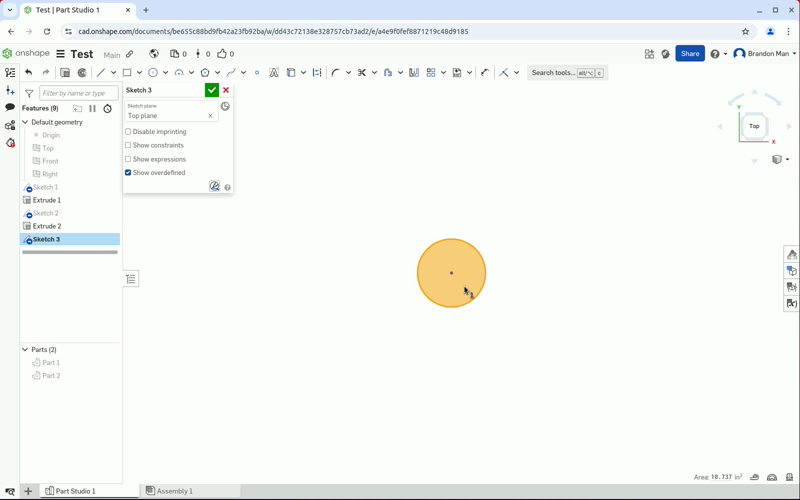
scroll(-6)
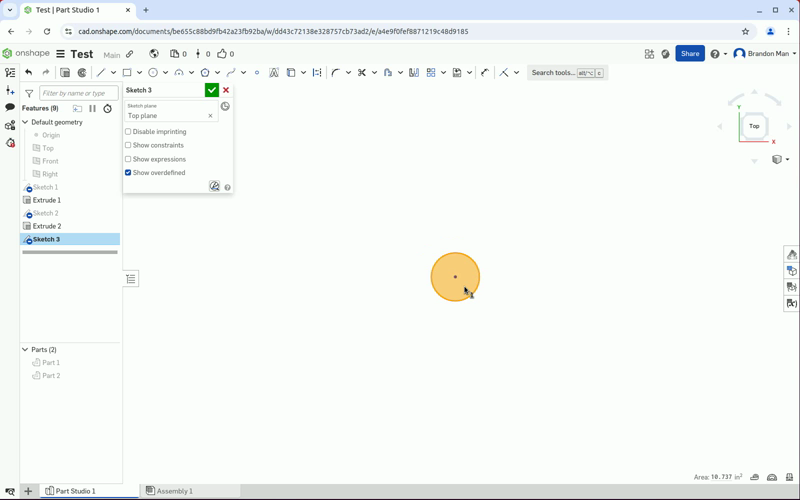
scroll(-6)
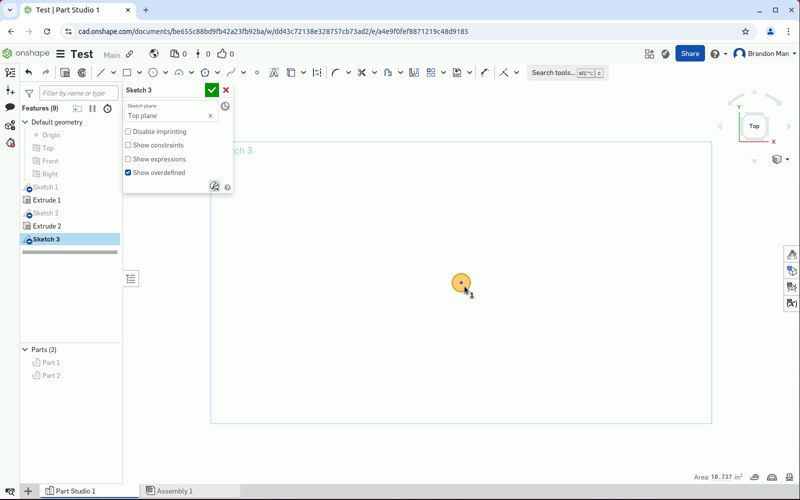
mouse_move(73, 352)
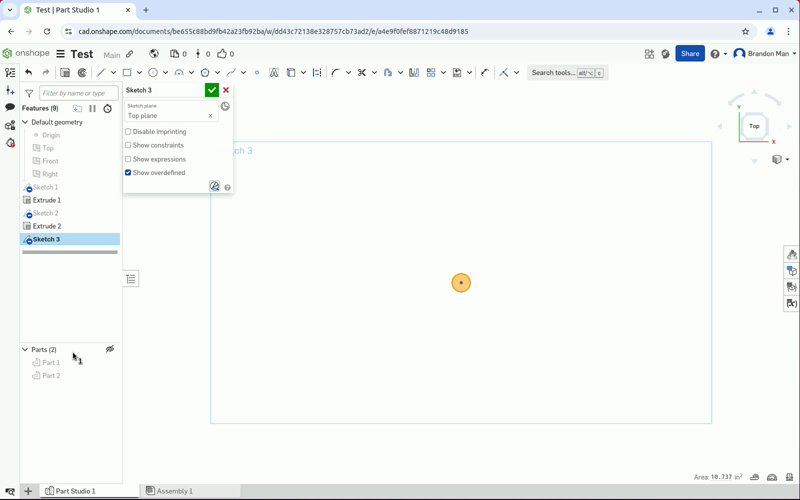
key(shift+y)
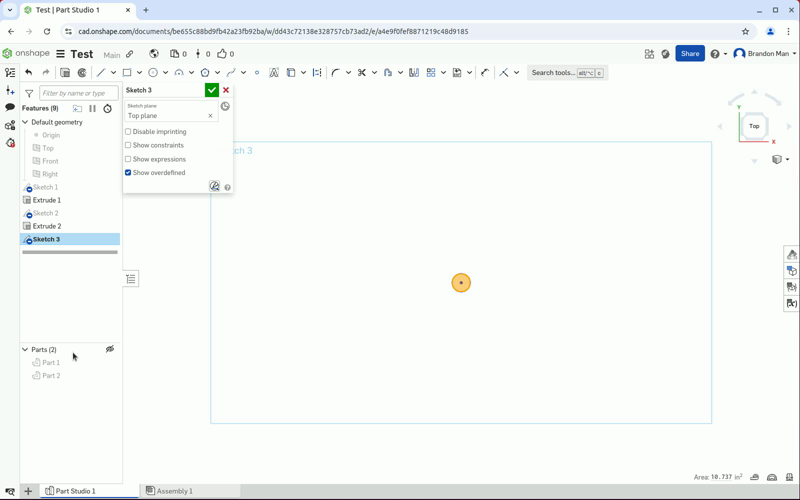
key(shift+e)
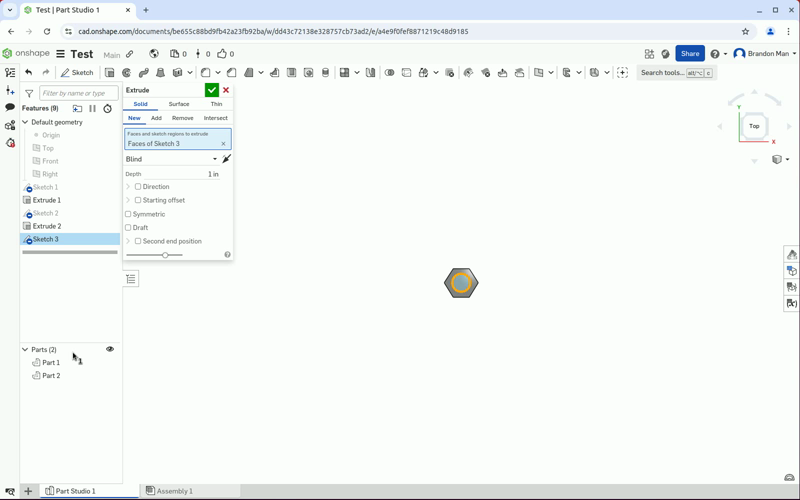
mouse_move(143, 106)
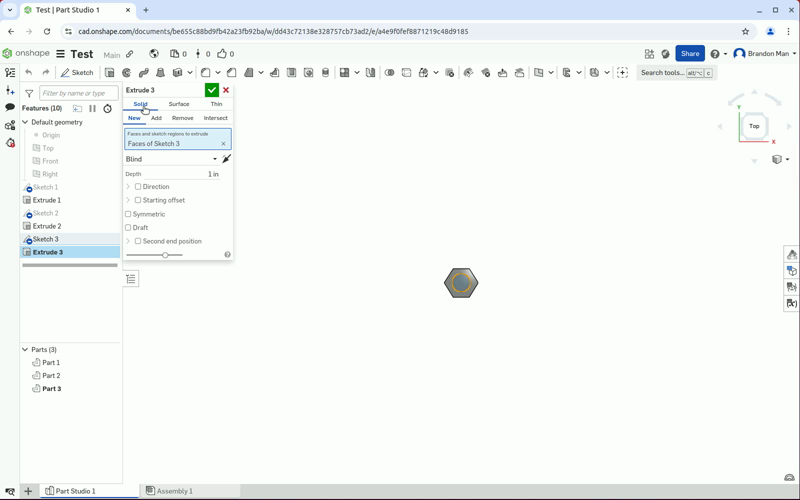
click(143, 106)
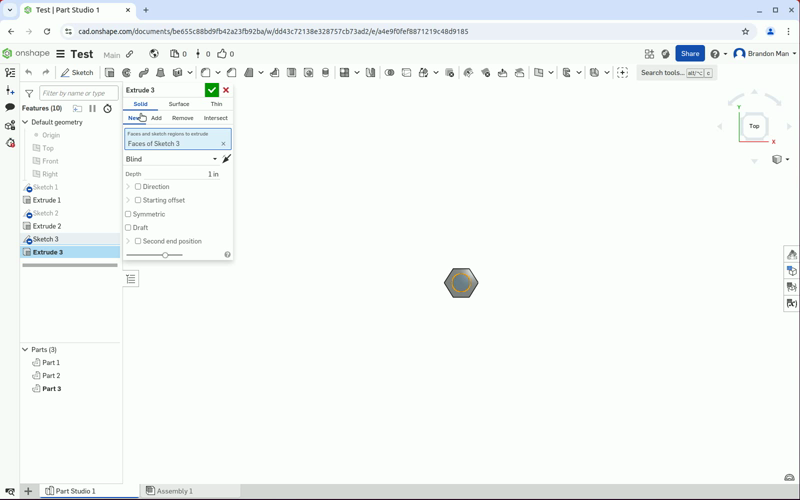
mouse_move(137, 120)
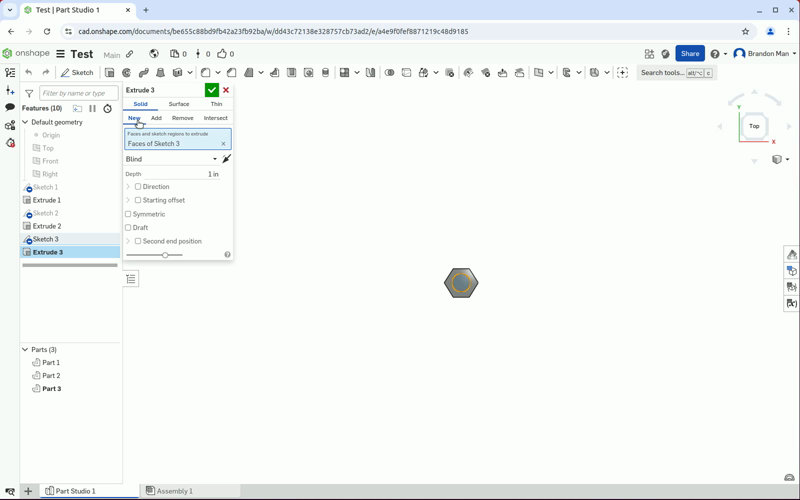
click(137, 120)
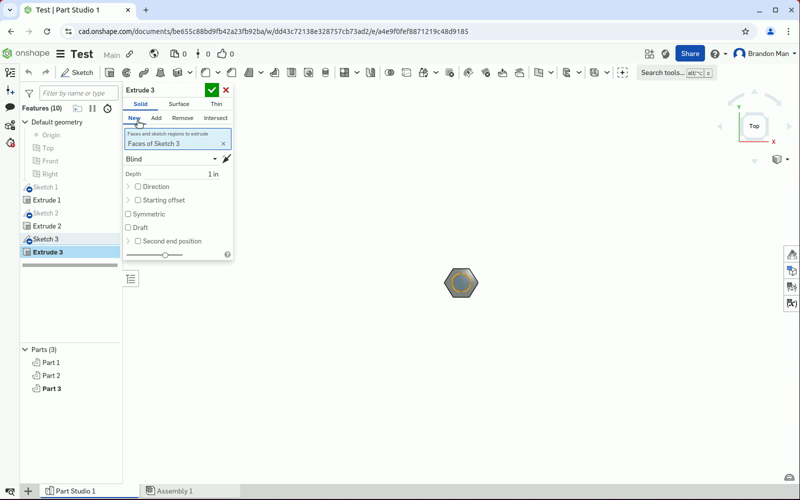
key(tab, 4)
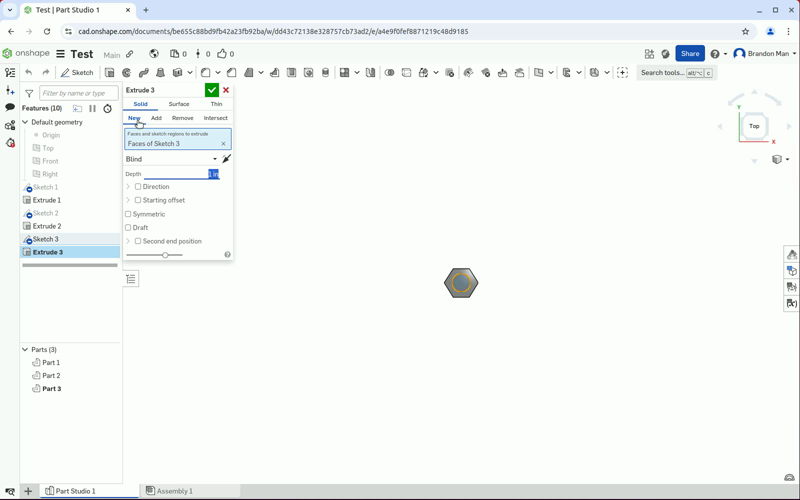
text(-23.108)
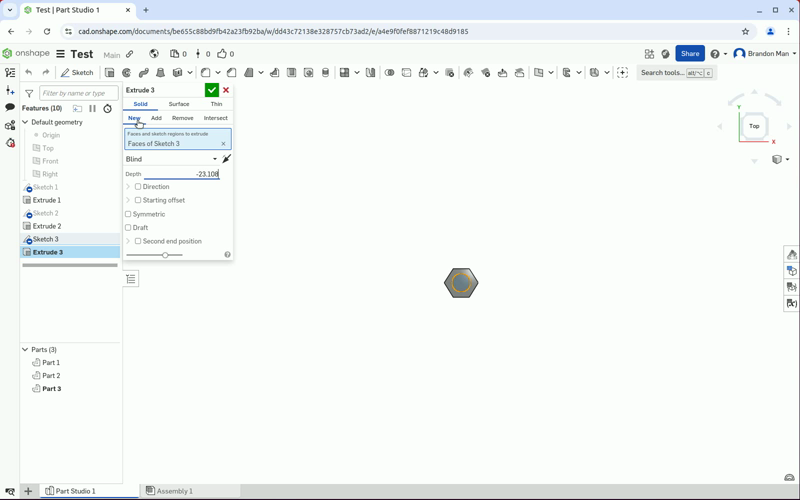
key(enter)
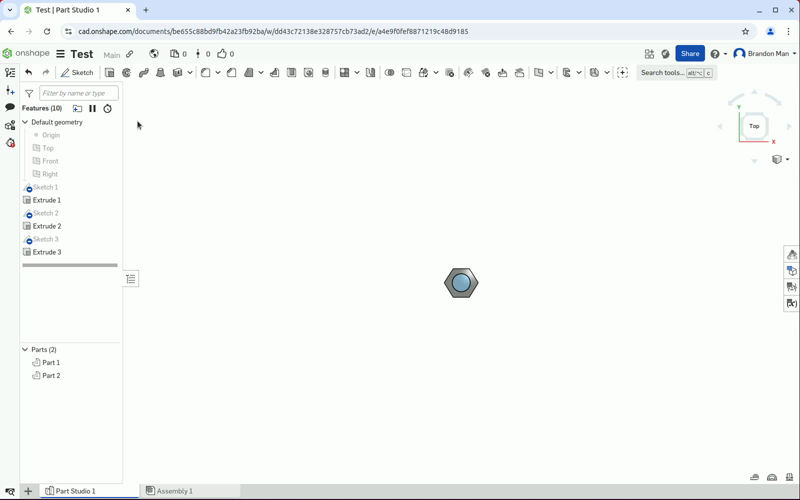
key(shift+h)
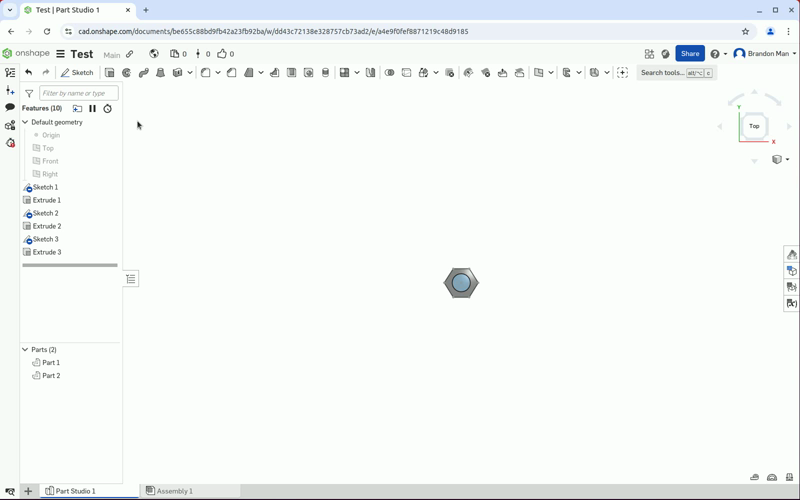
key(shift+h)
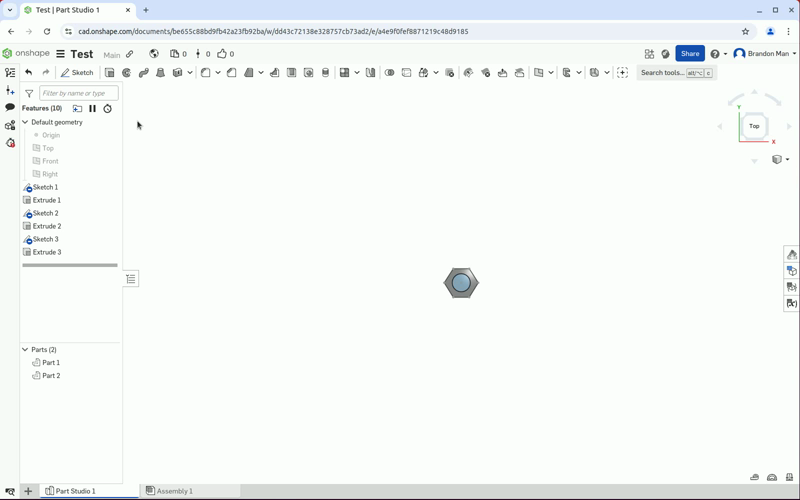
key(shift+7)
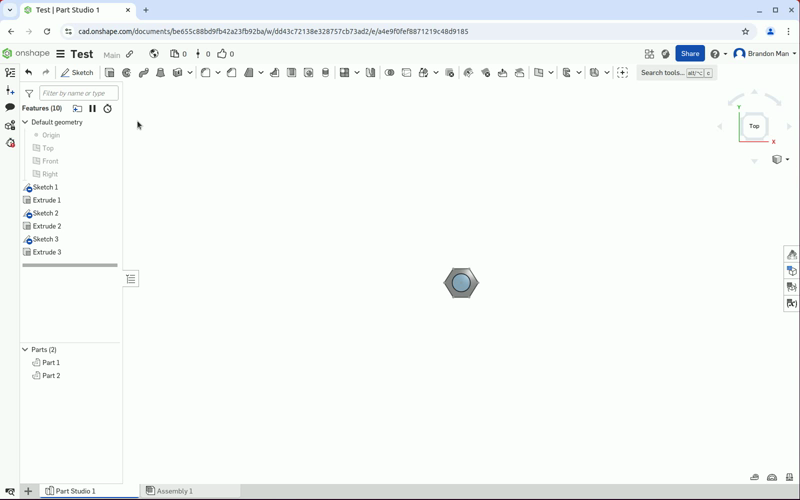
key(up, 3)
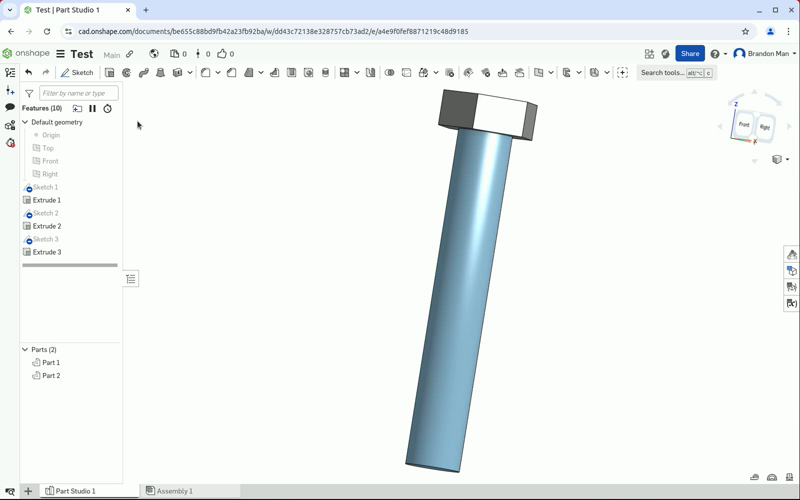
key(left, 3)
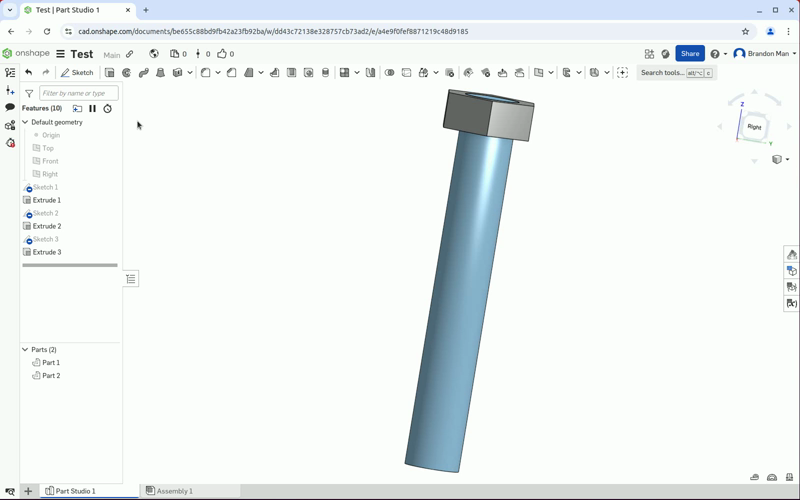
key(right, 3)
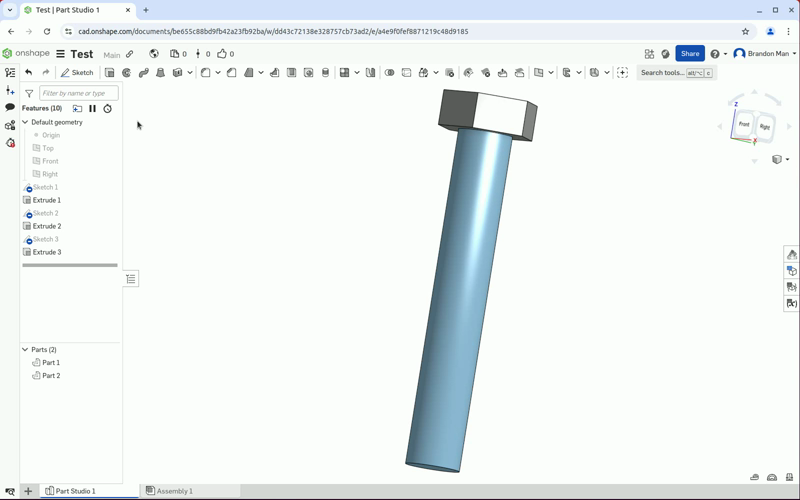
key(down, 3)
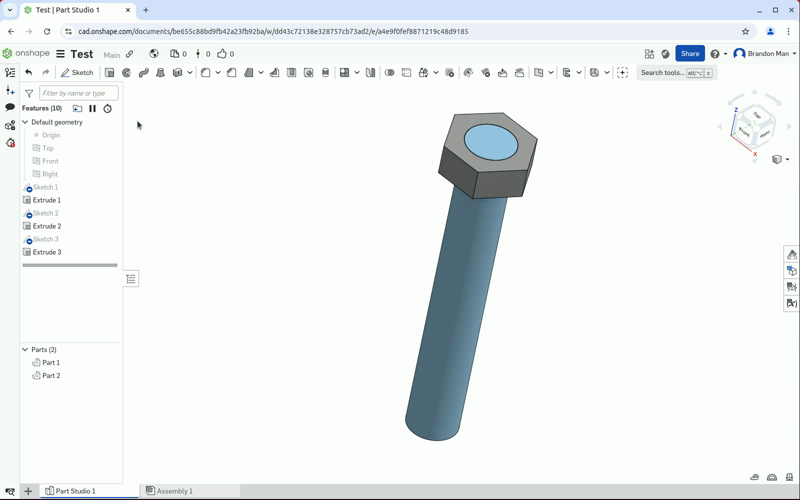
mouse_move(73, 189)
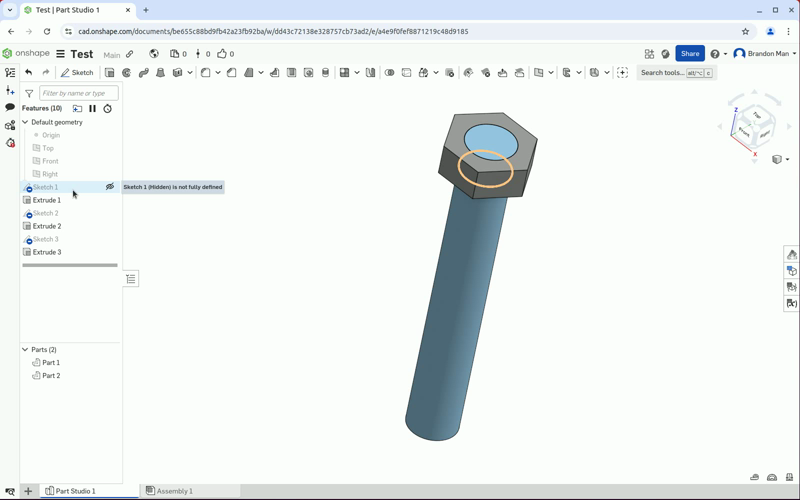
click(73, 189)